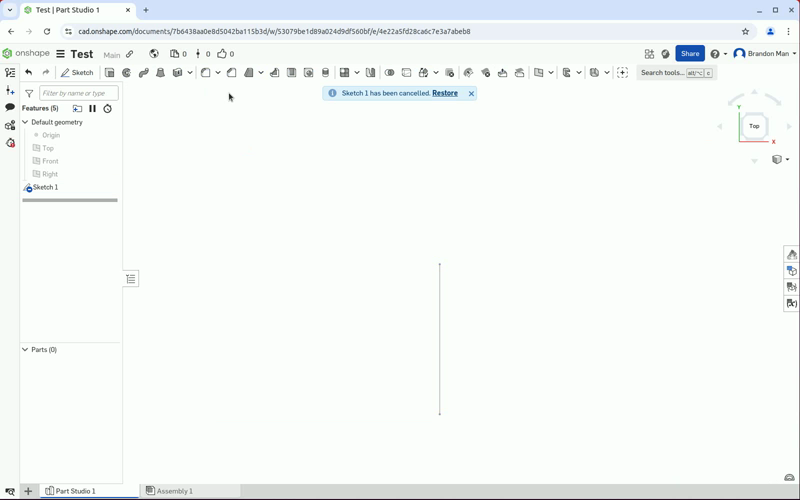
key(shift+h)
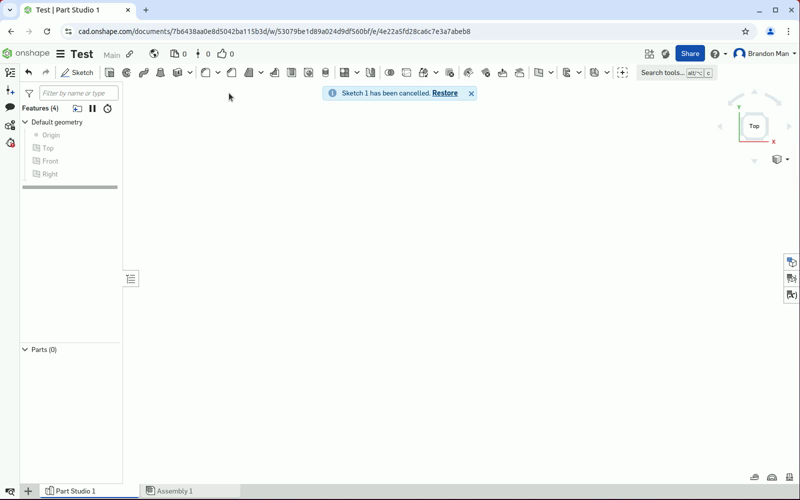
mouse_move(73, 352)
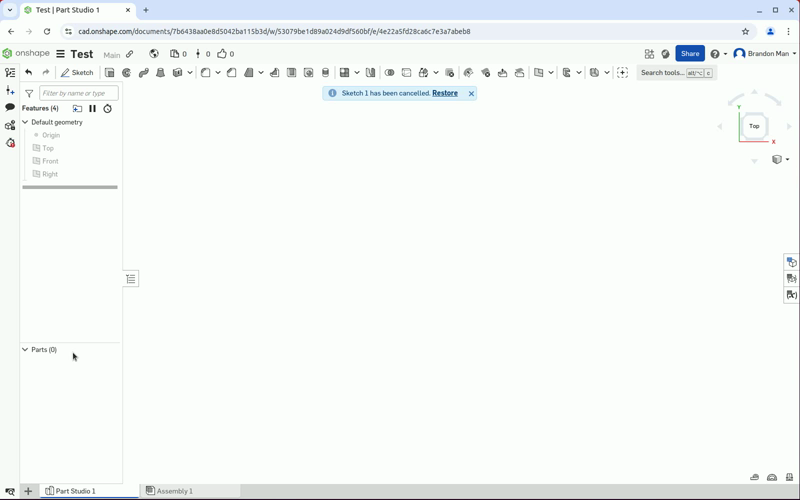
key(y)
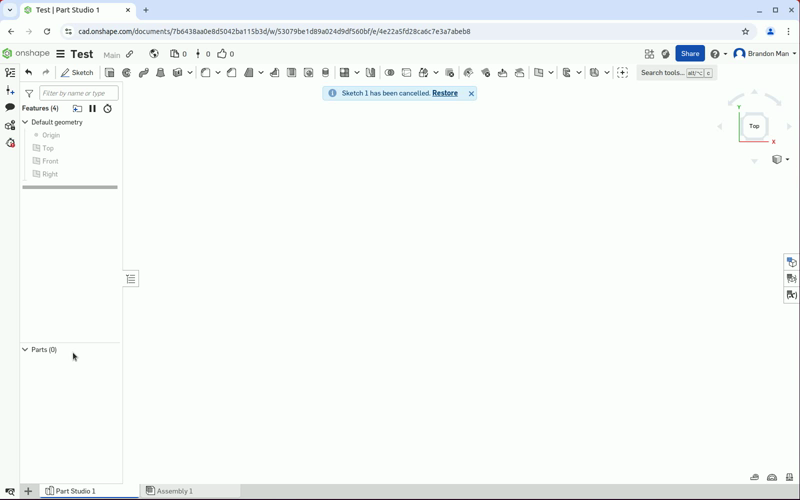
key(shift+p)
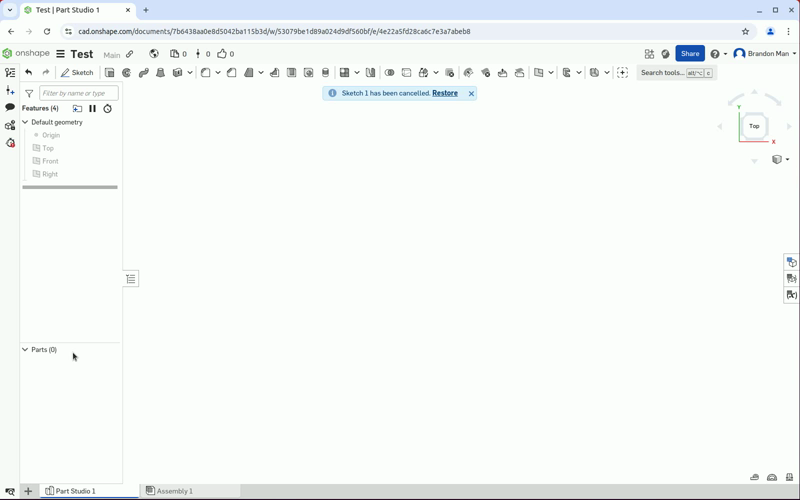
key(space)
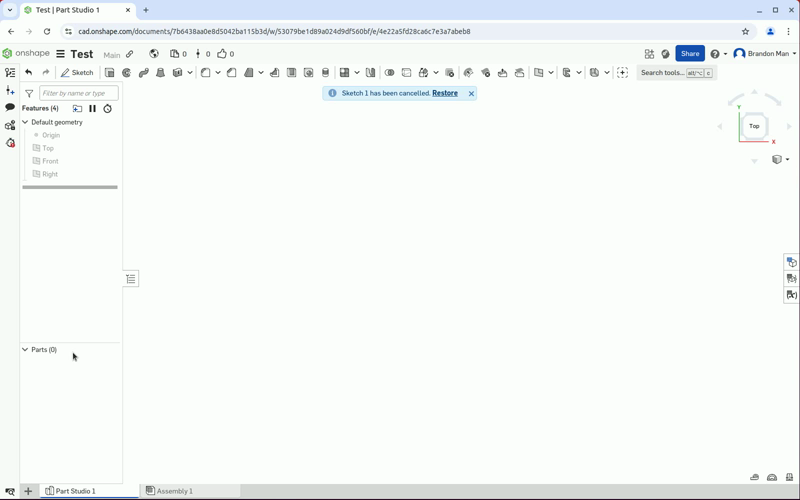
key_down(shift)
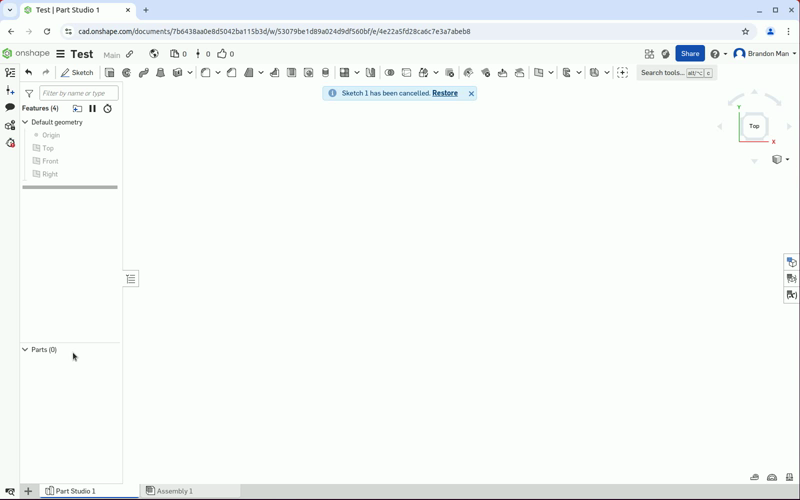
key(up)
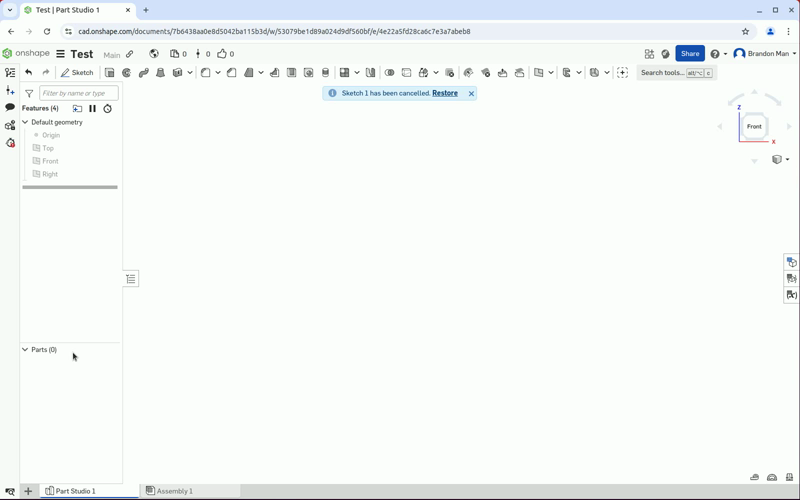
key_up(shift)
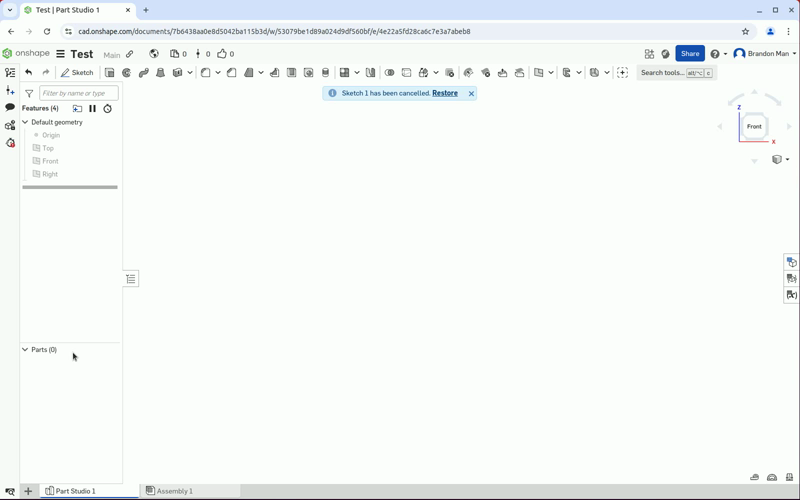
mouse_move(73, 352)
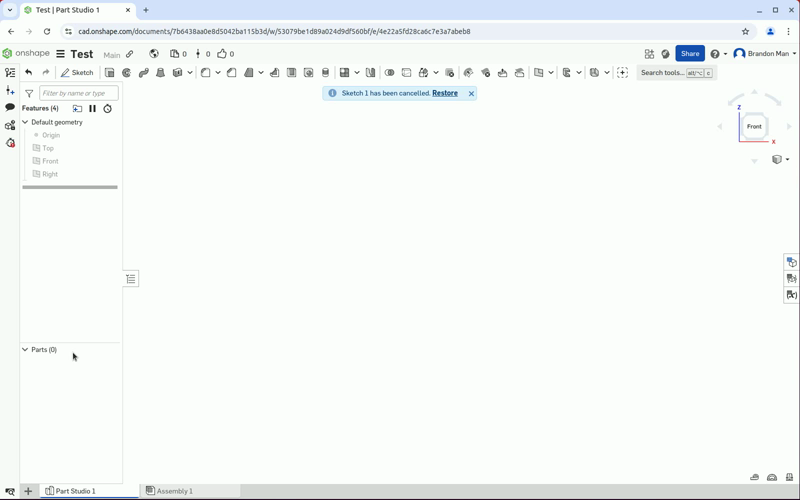
key(shift+y)
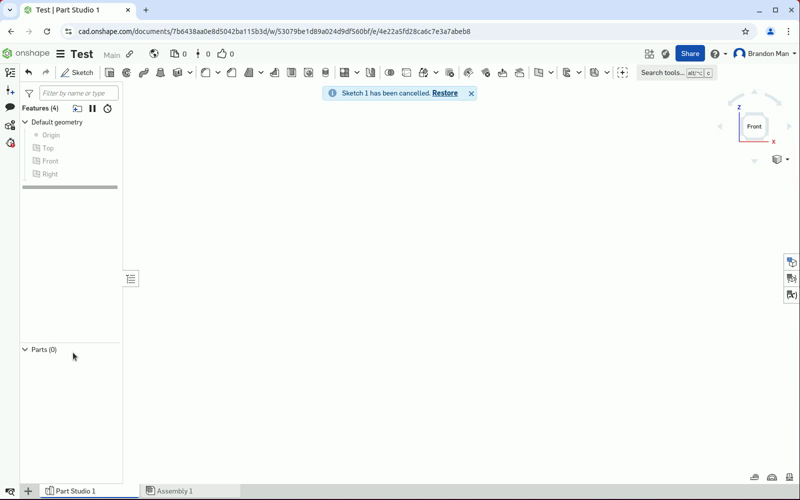
key(shift+s)
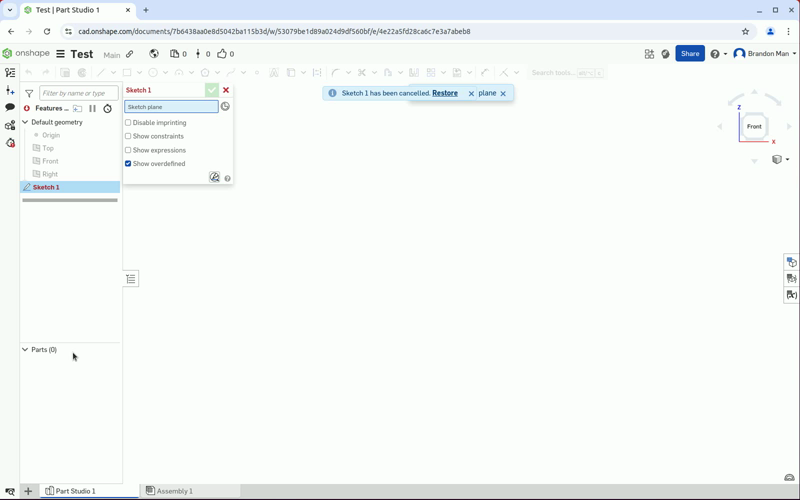
mouse_move(73, 163)
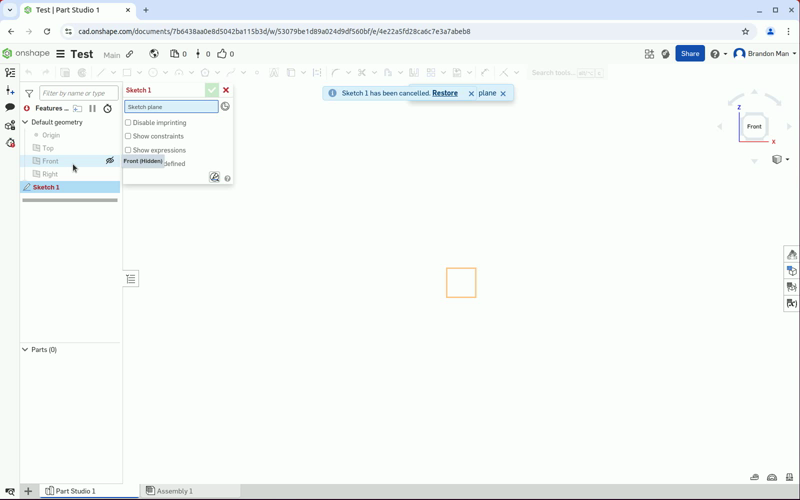
click(73, 163)
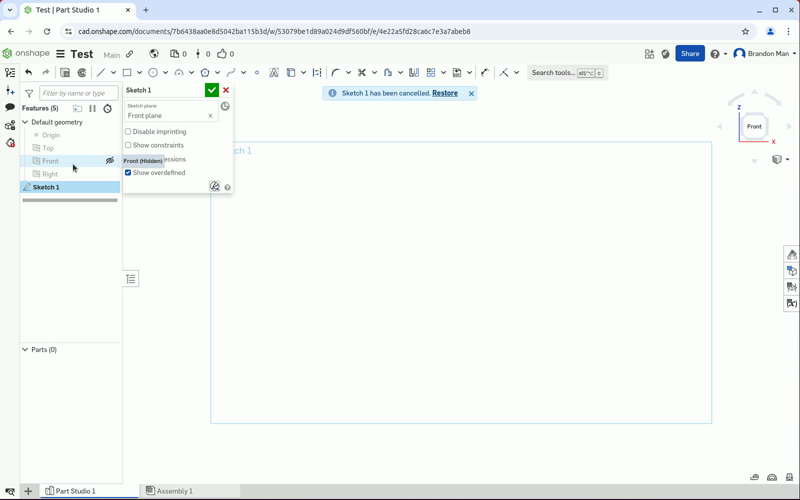
mouse_move(73, 352)
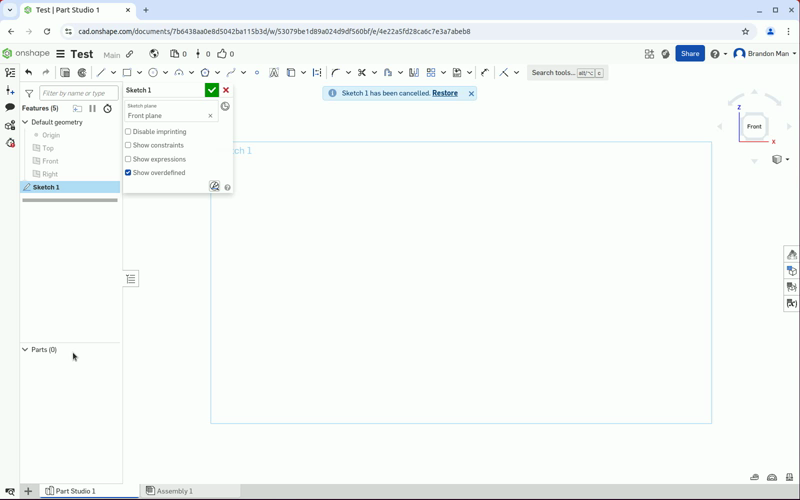
key(y)
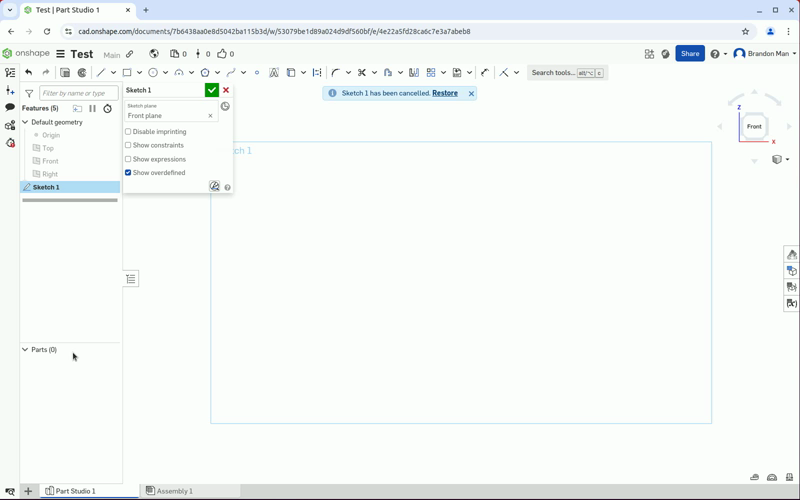
key(l)
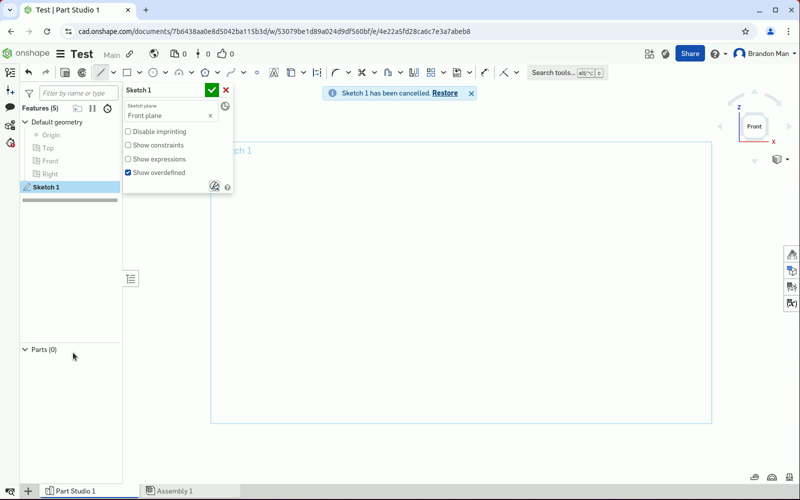
key_down(shift)
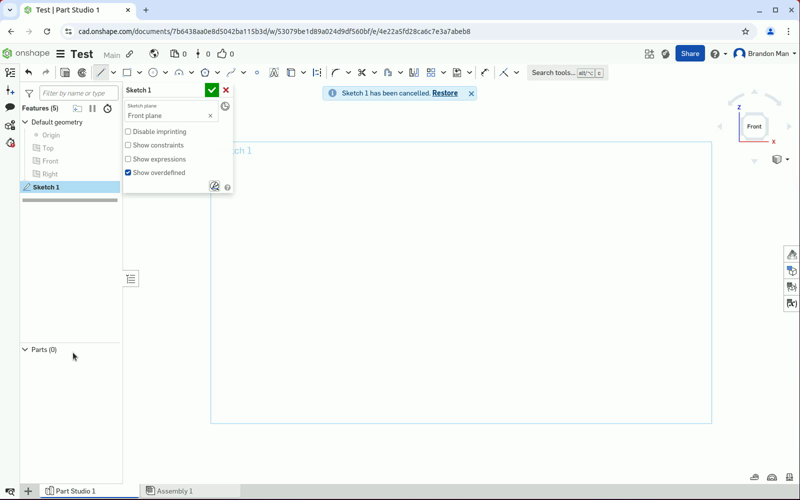
mouse_move(348, 281)
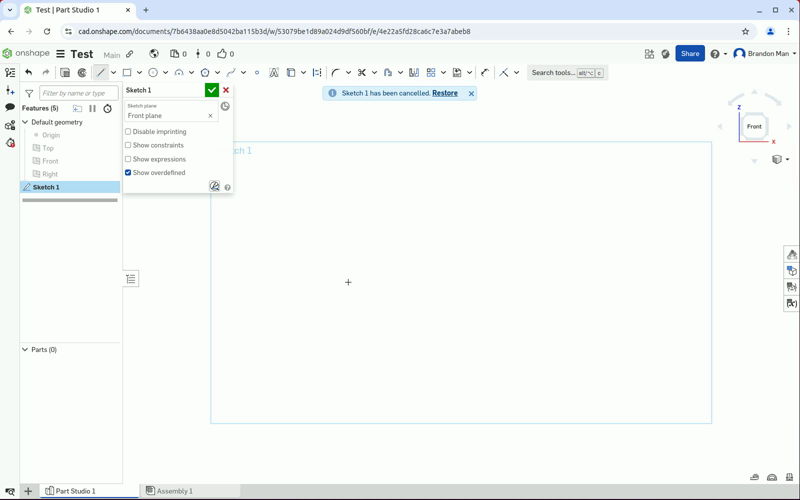
click(348, 281)
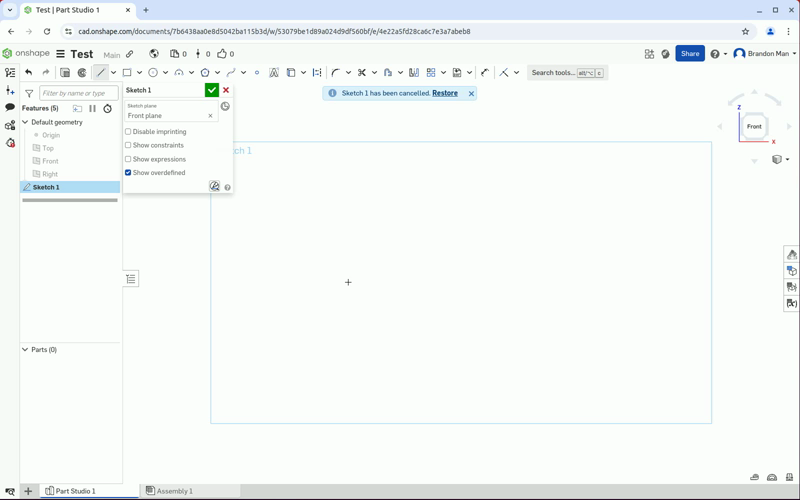
key_up(shift)
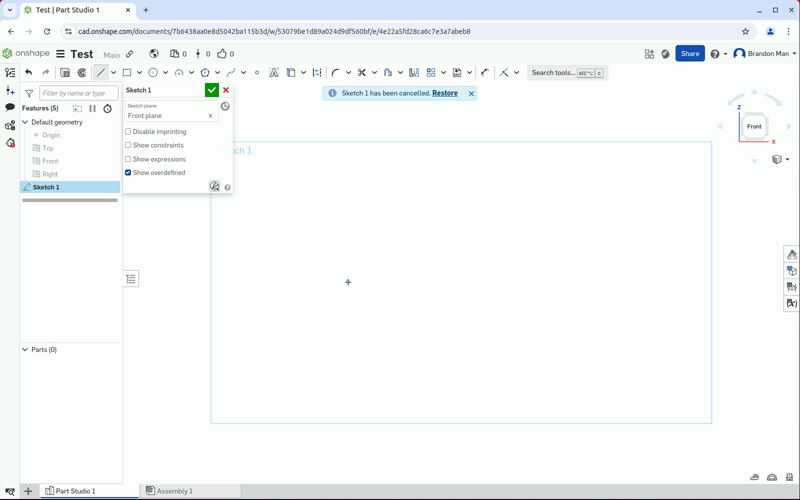
key_down(shift)
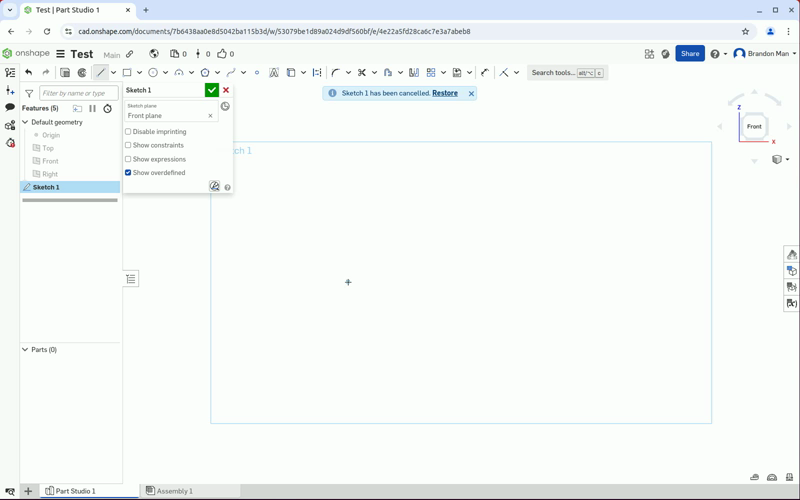
mouse_move(459, 281)
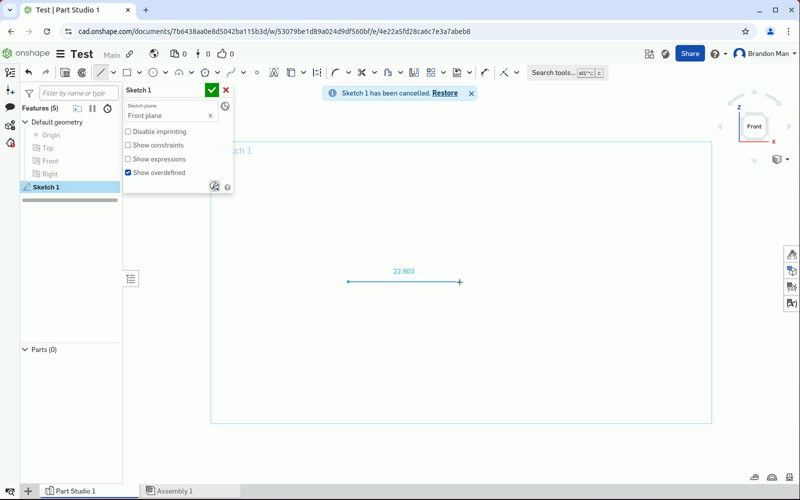
click(459, 281)
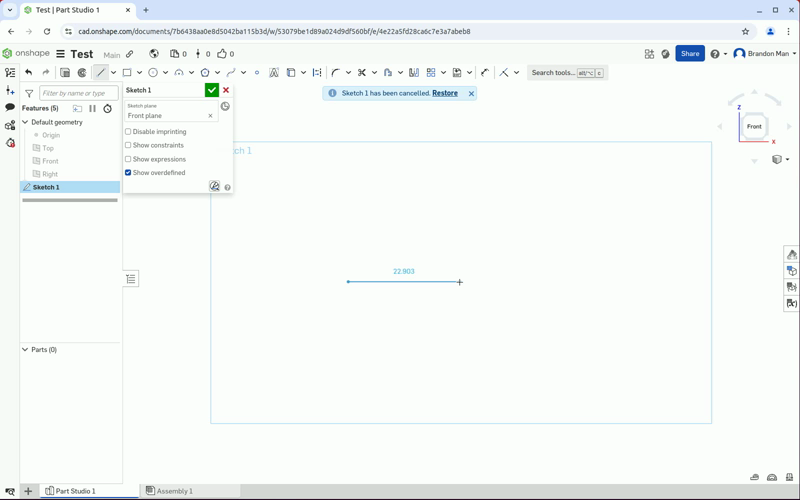
key_up(shift)
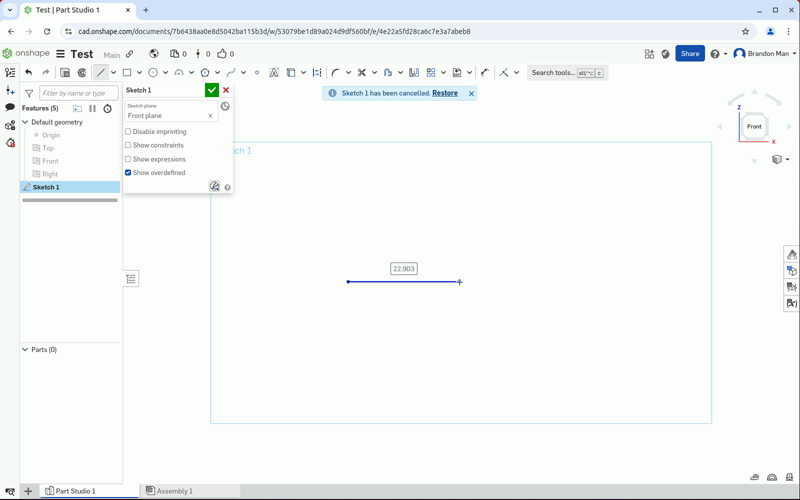
key_down(shift)
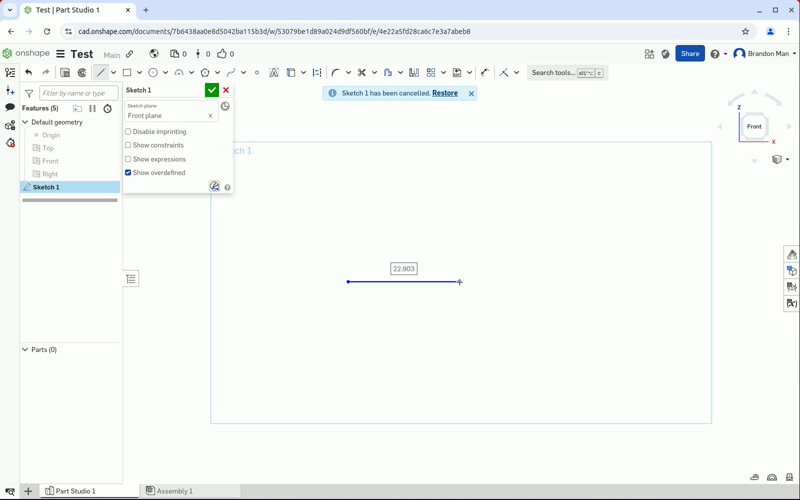
mouse_move(489, 281)
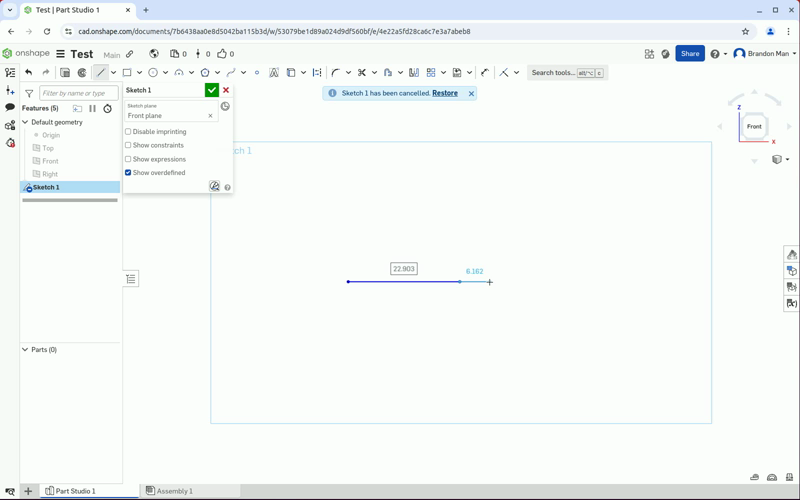
mouse_move(459, 280)
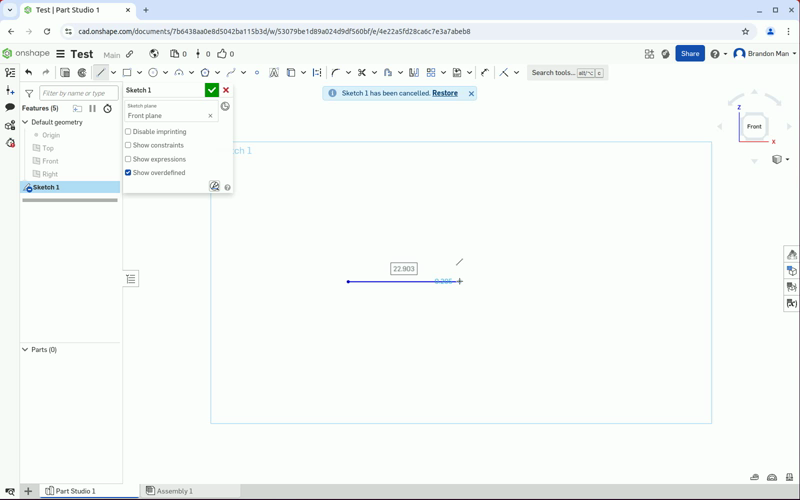
scroll(6)
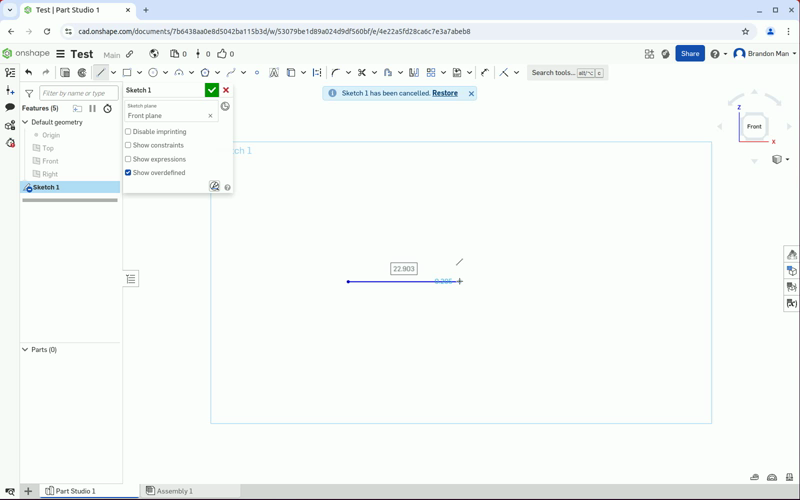
scroll(6)
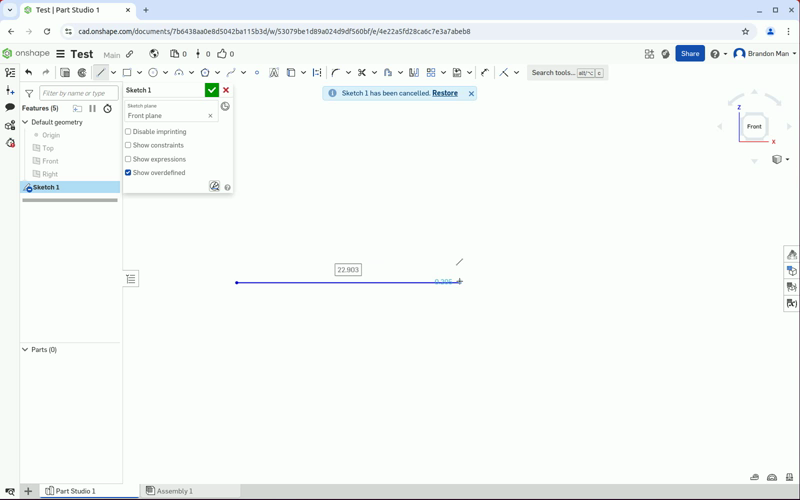
scroll(6)
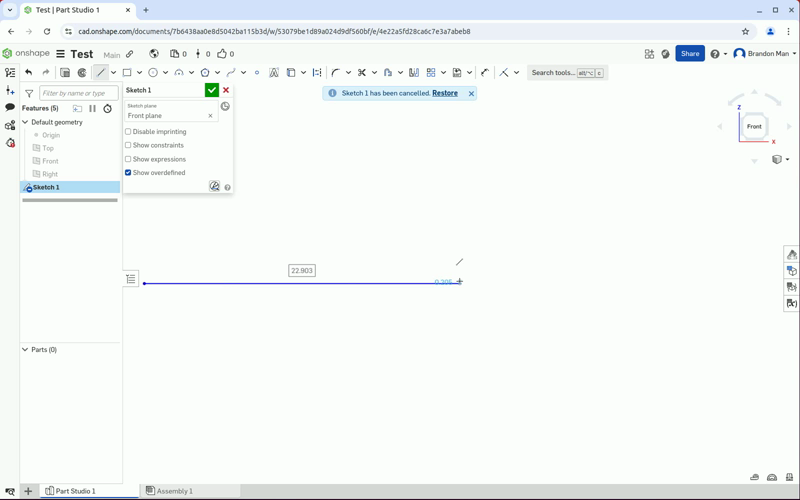
scroll(6)
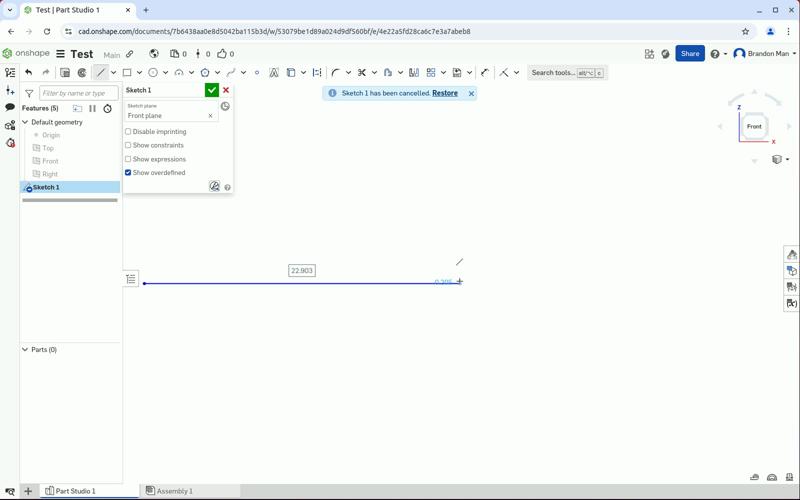
scroll(6)
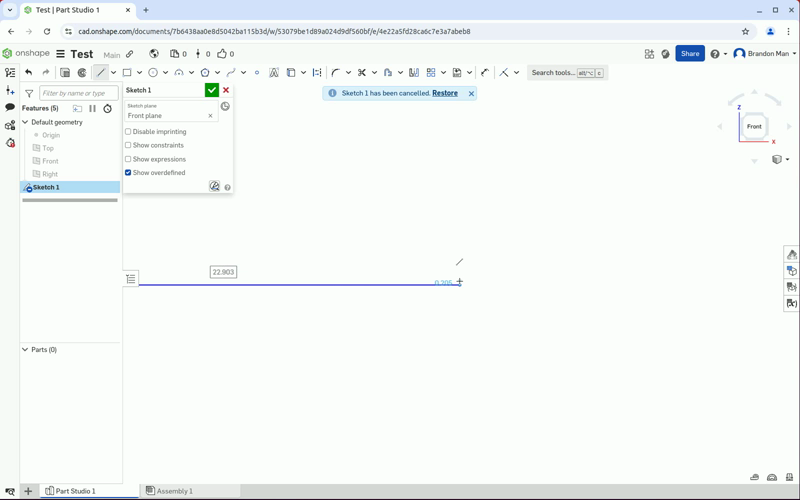
scroll(6)
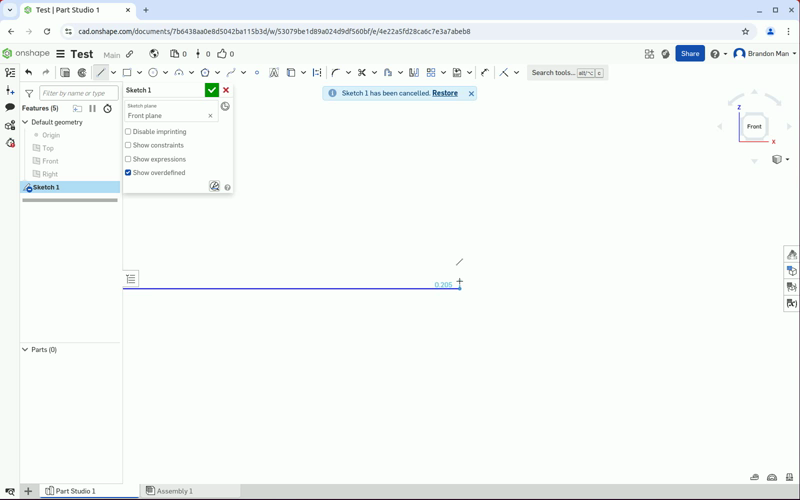
scroll(6)
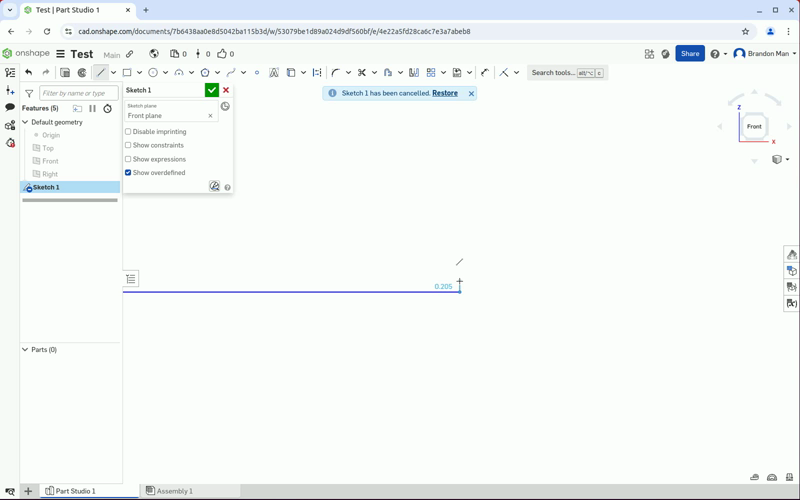
click(459, 280)
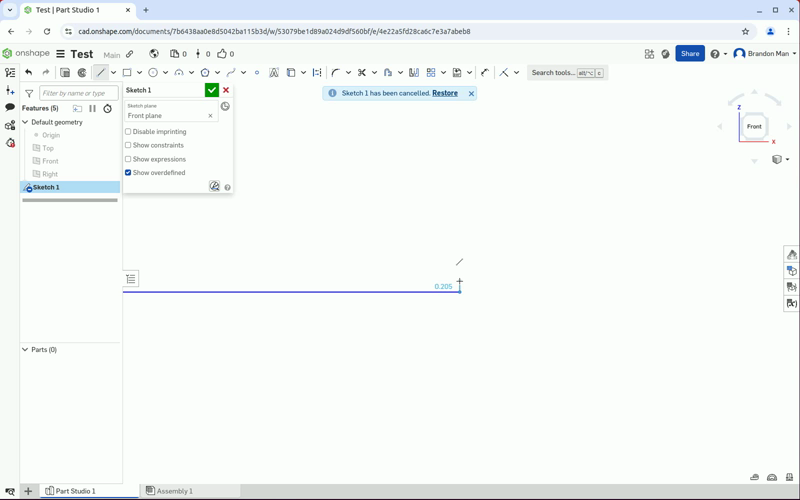
scroll(-6)
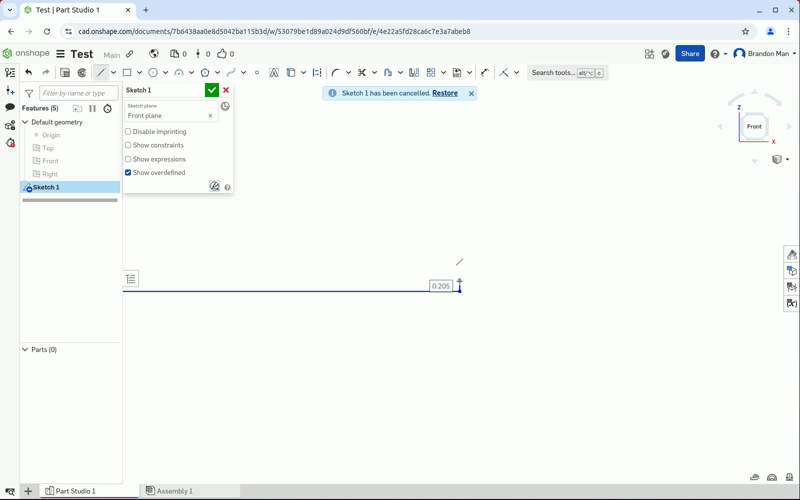
scroll(-6)
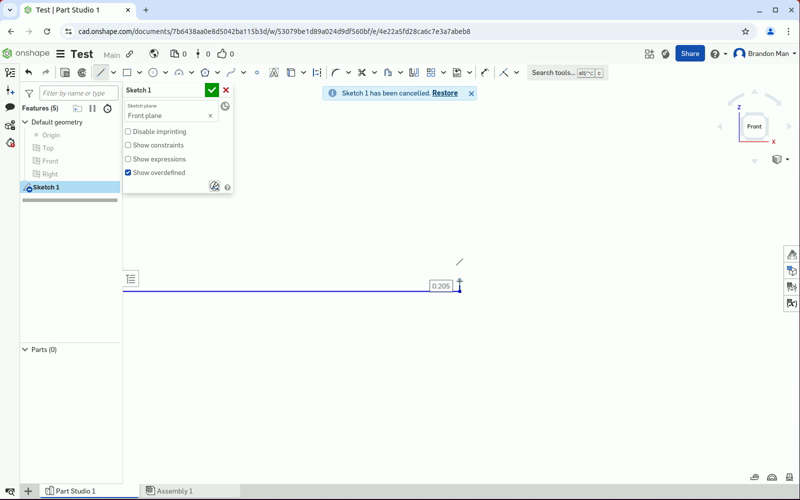
scroll(-6)
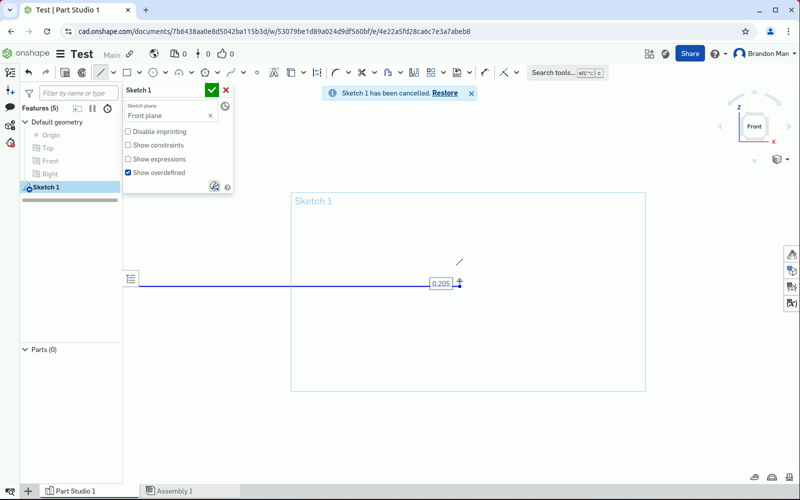
scroll(-6)
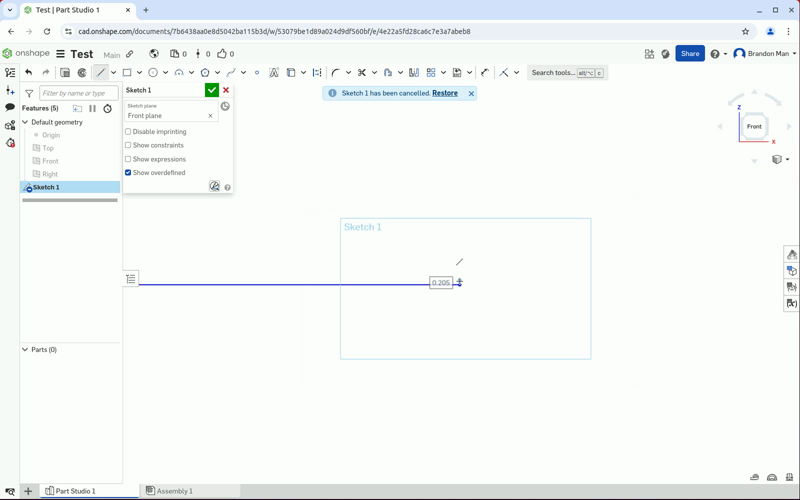
scroll(-6)
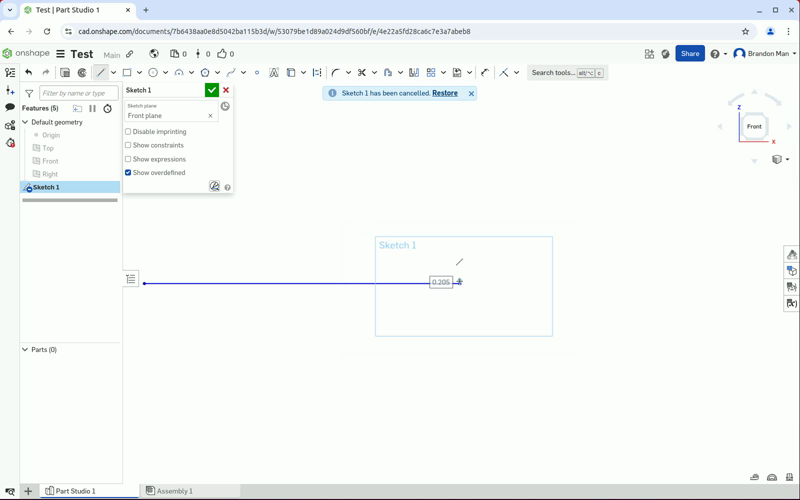
scroll(-6)
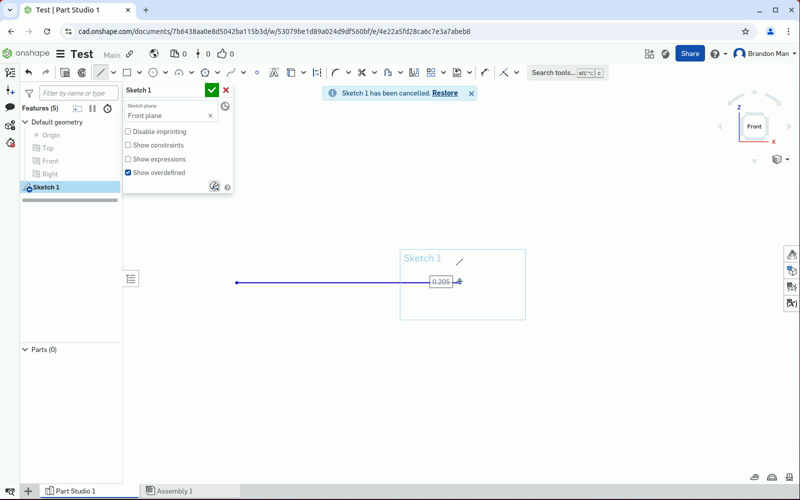
scroll(-6)
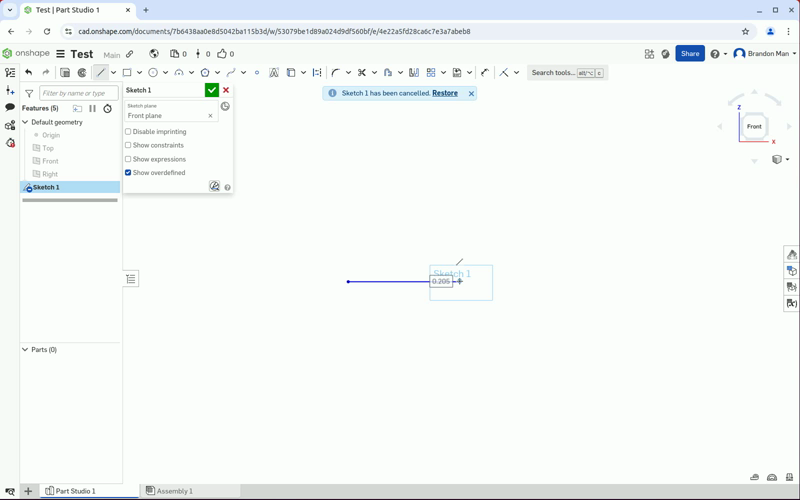
key_up(shift)
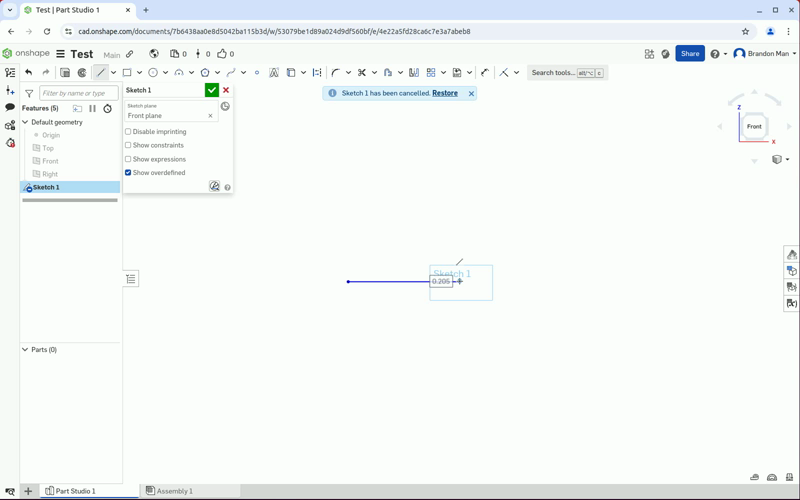
key_down(shift)
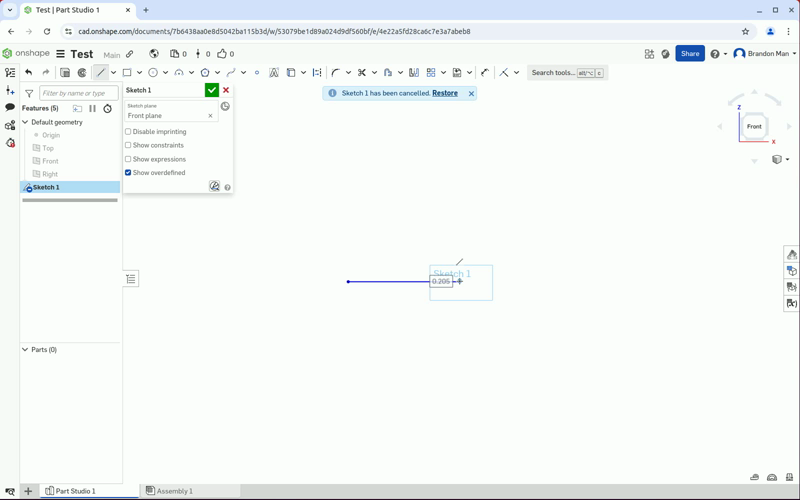
mouse_move(441, 213)
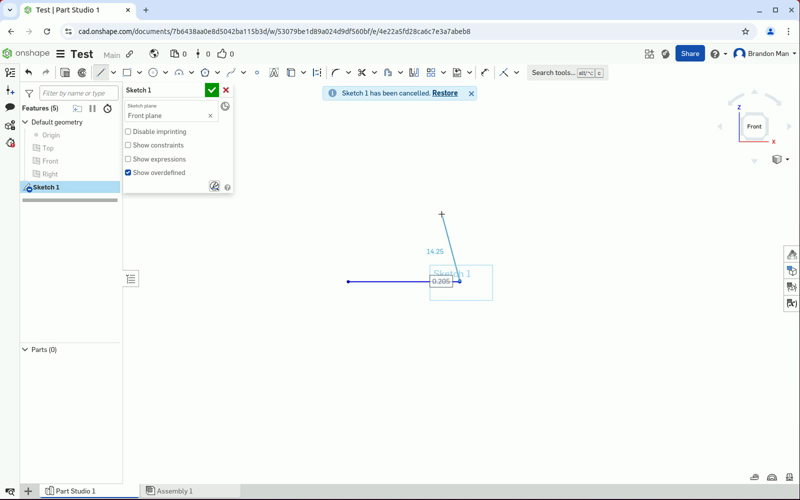
click(441, 213)
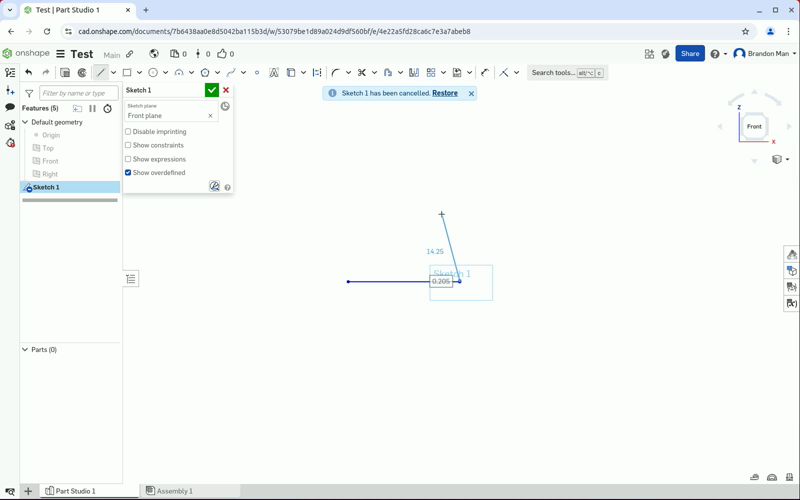
key_up(shift)
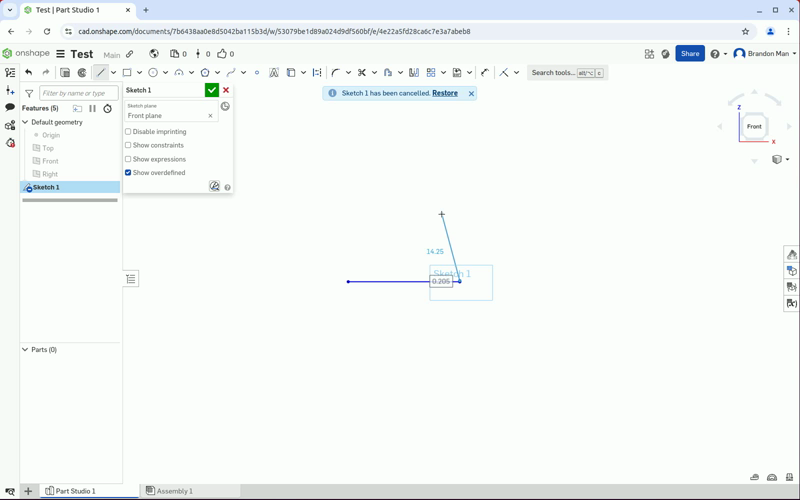
key_down(shift)
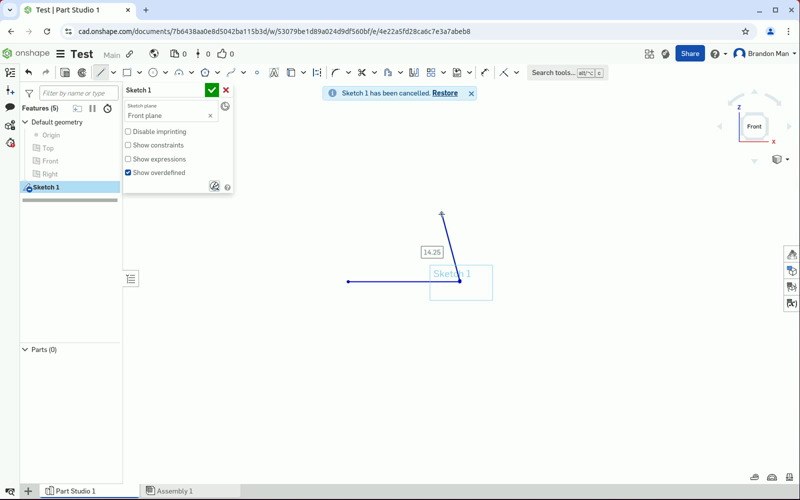
mouse_move(348, 213)
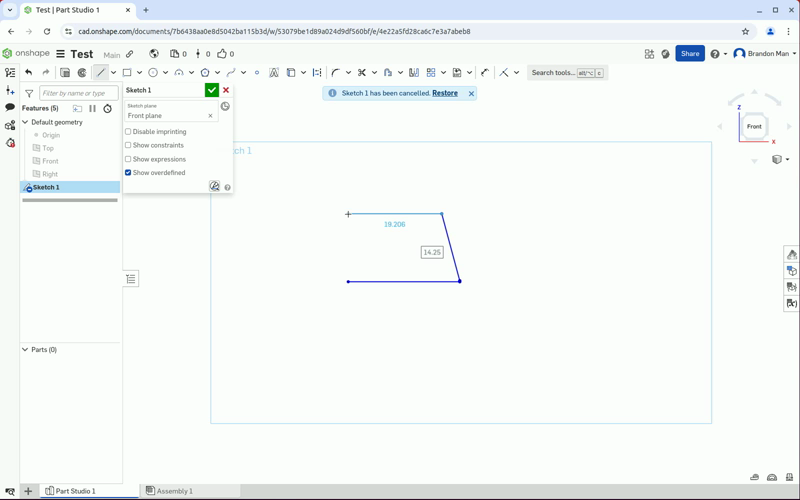
click(348, 213)
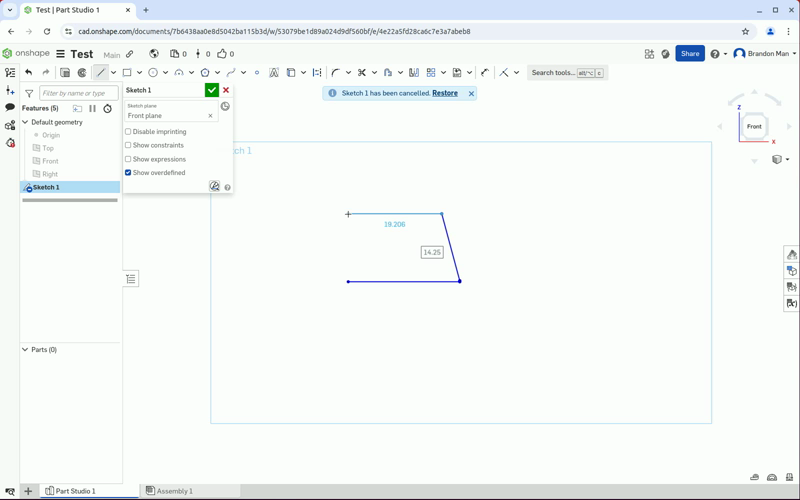
key_up(shift)
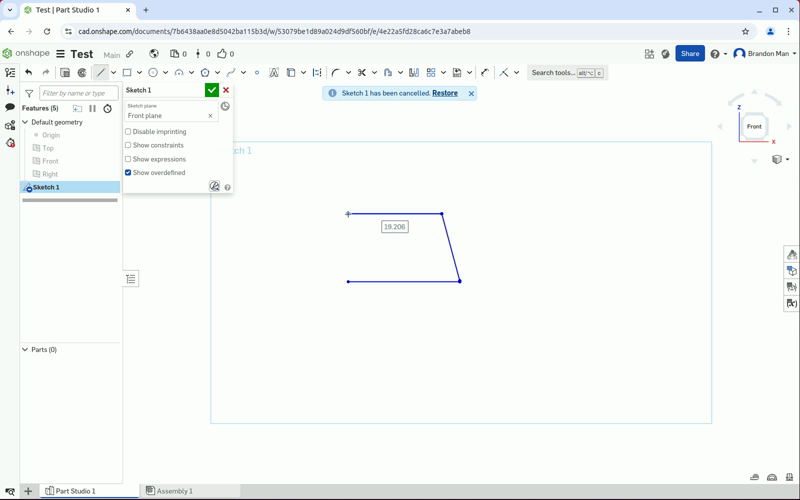
key_down(shift)
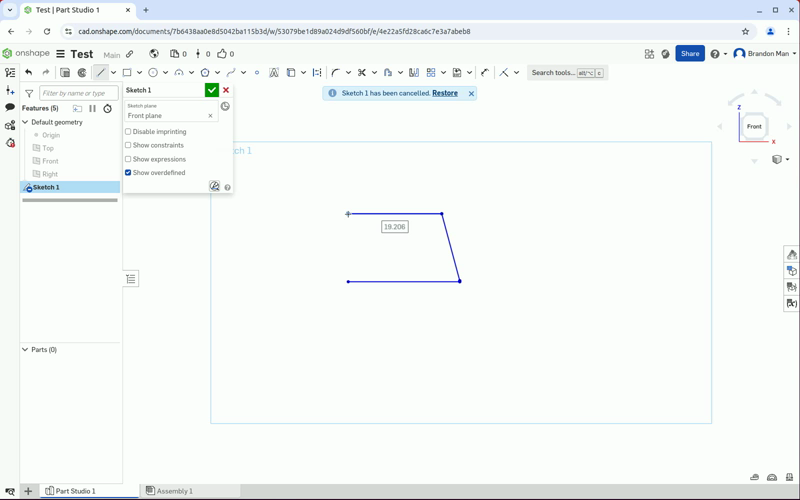
mouse_move(348, 281)
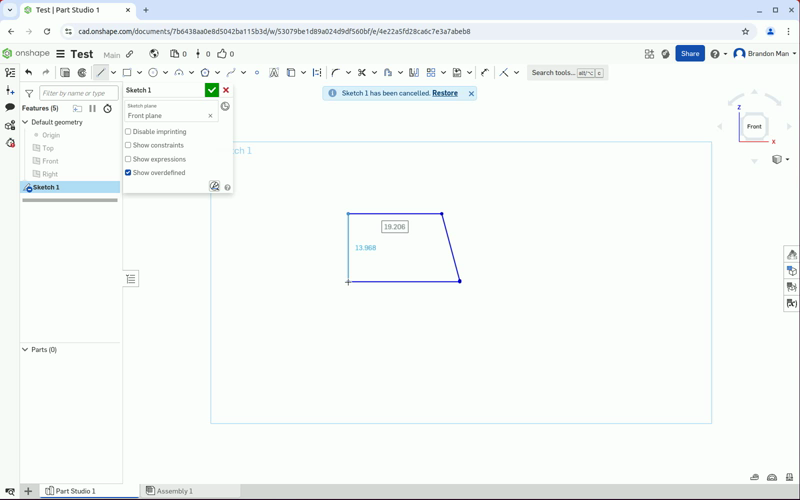
key_up(shift)
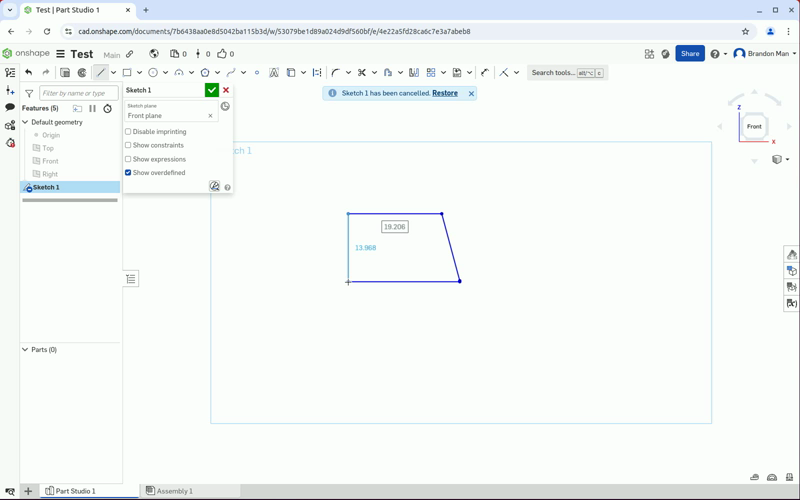
click(348, 281)
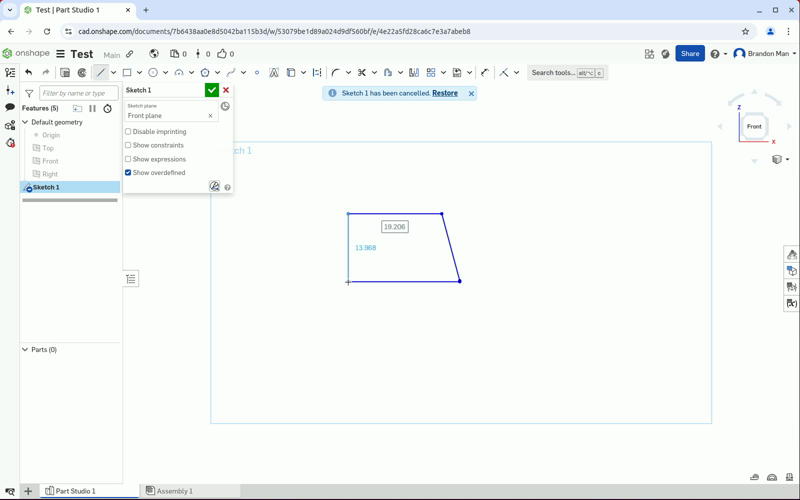
key(esc)
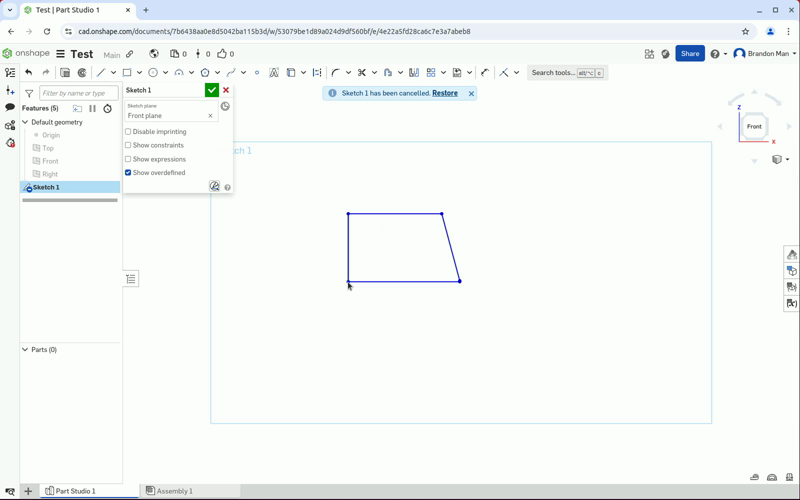
mouse_move(432, 228)
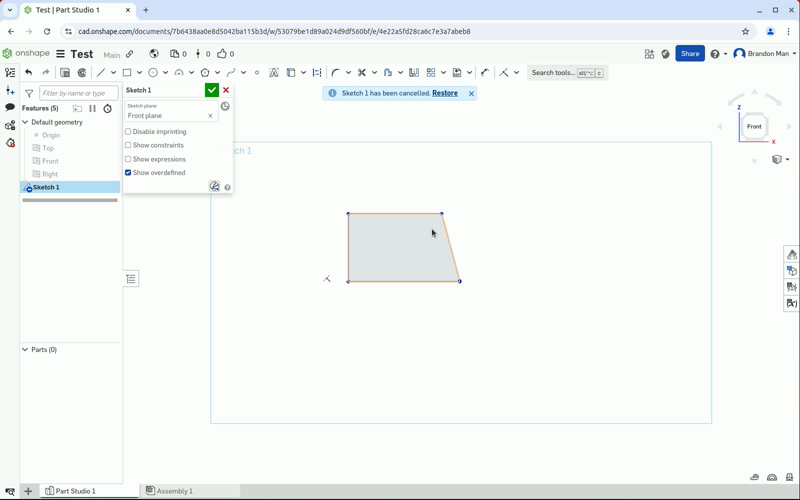
click(432, 228)
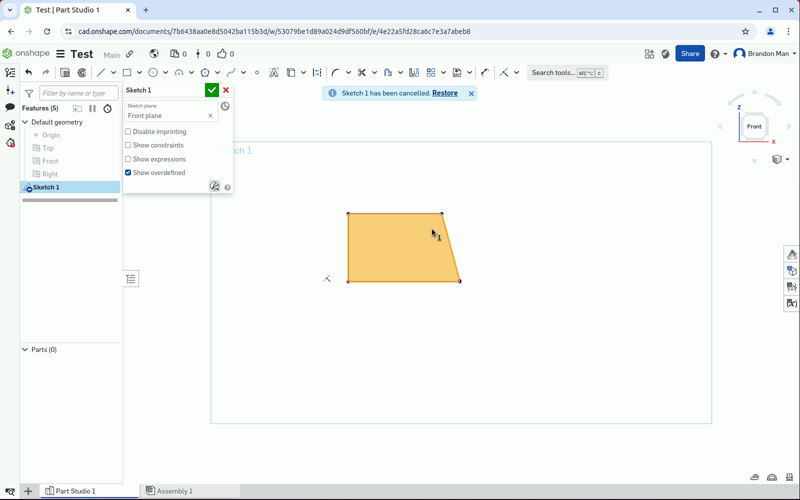
mouse_move(73, 352)
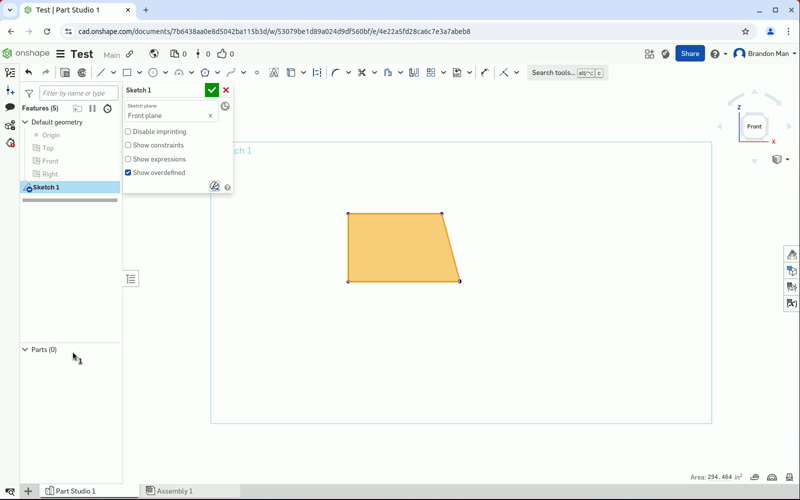
key(shift+y)
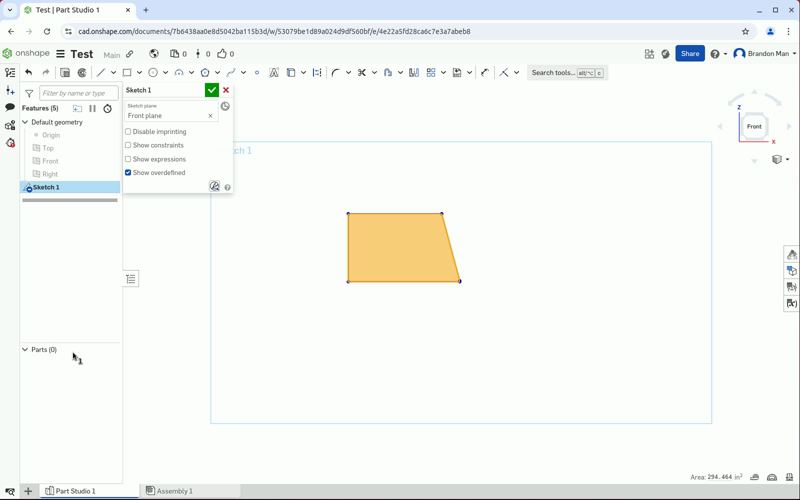
key(shift+e)
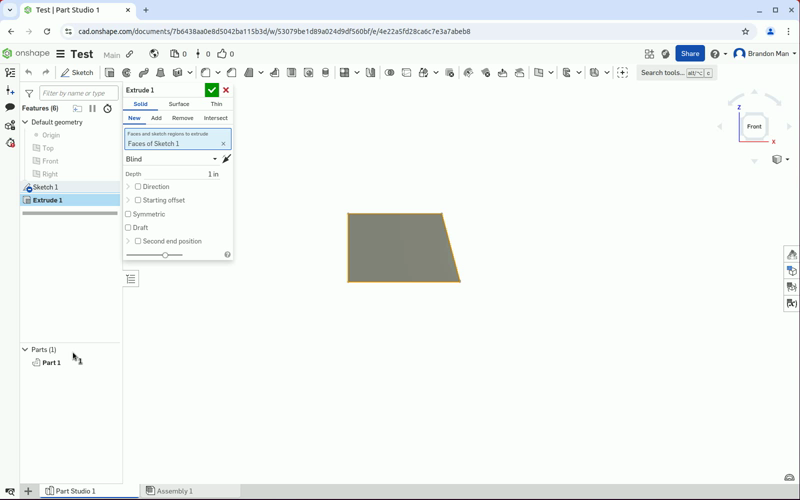
mouse_move(143, 106)
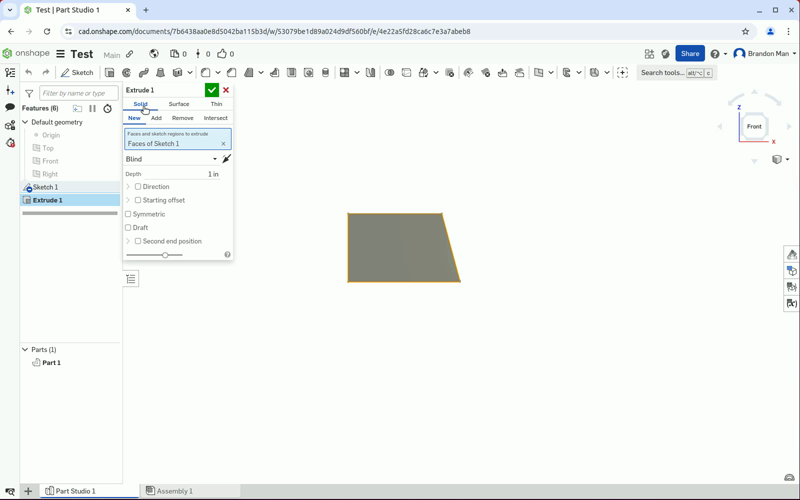
click(143, 106)
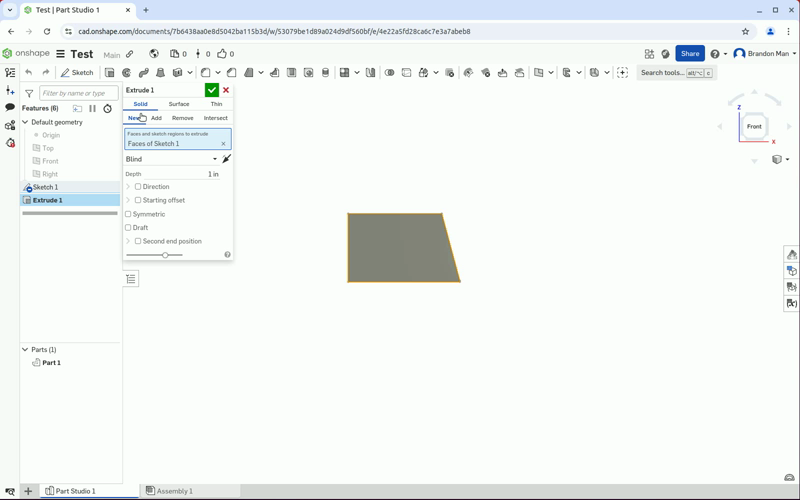
mouse_move(137, 120)
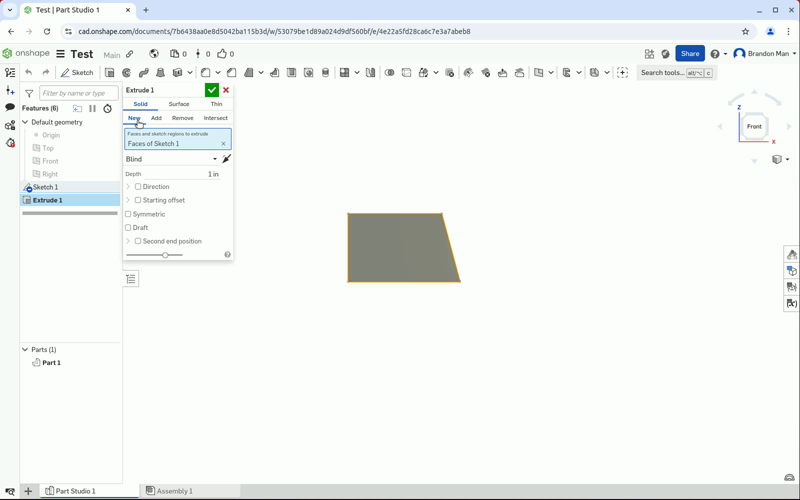
click(137, 120)
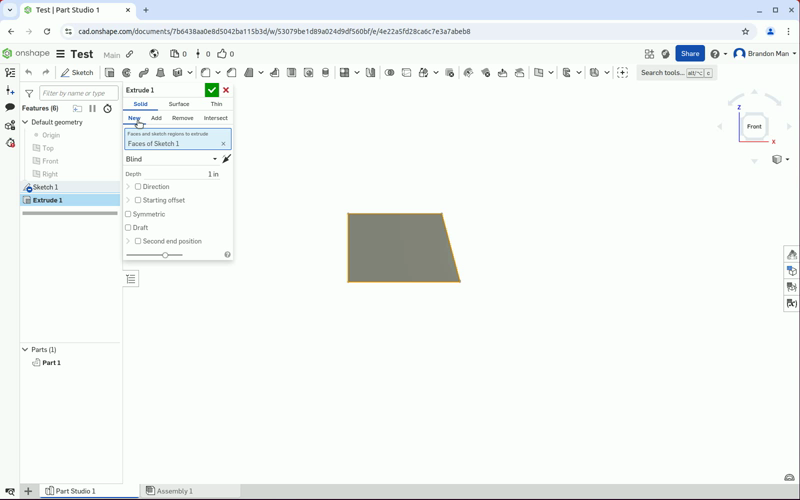
key(tab, 4)
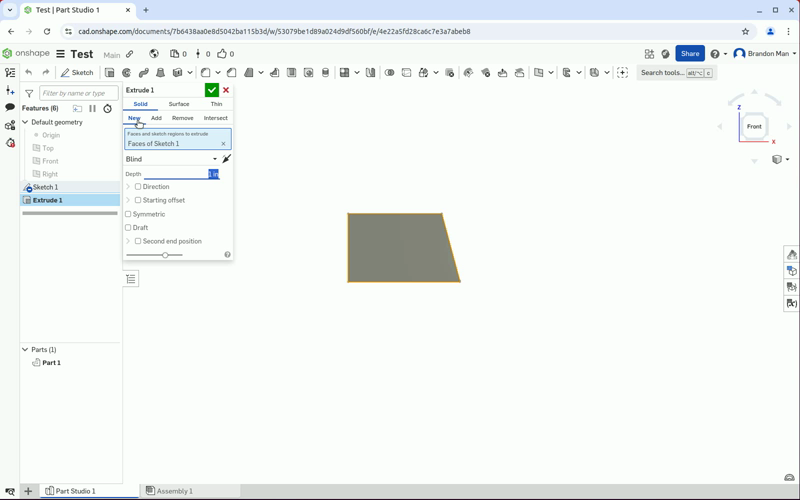
text(23.108)
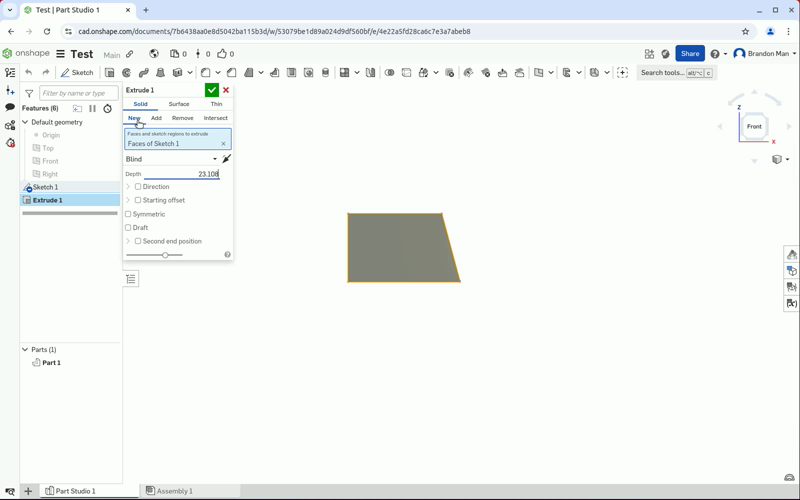
key(enter)
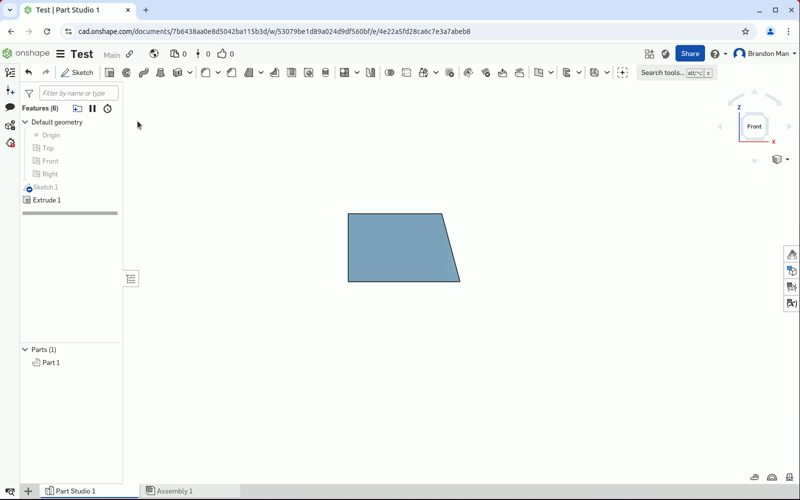
key(shift+h)
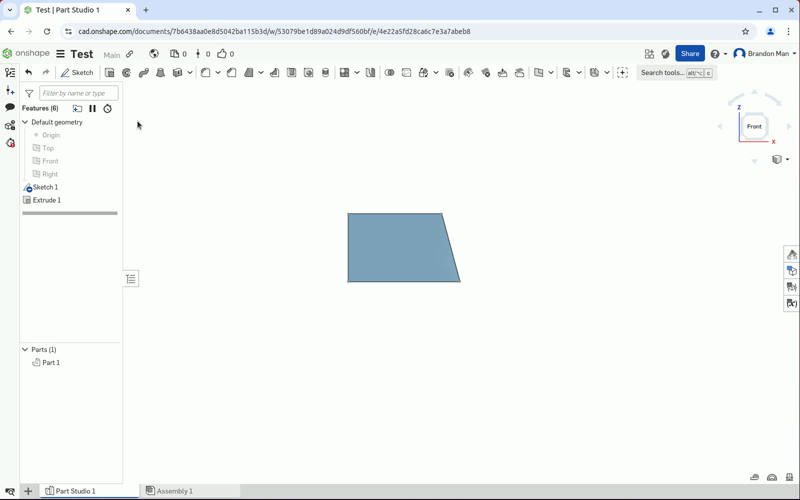
key(shift+h)
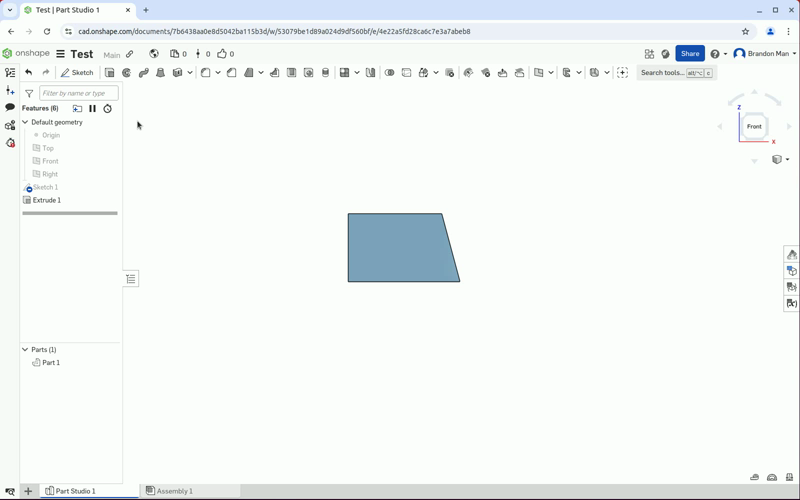
mouse_move(73, 189)
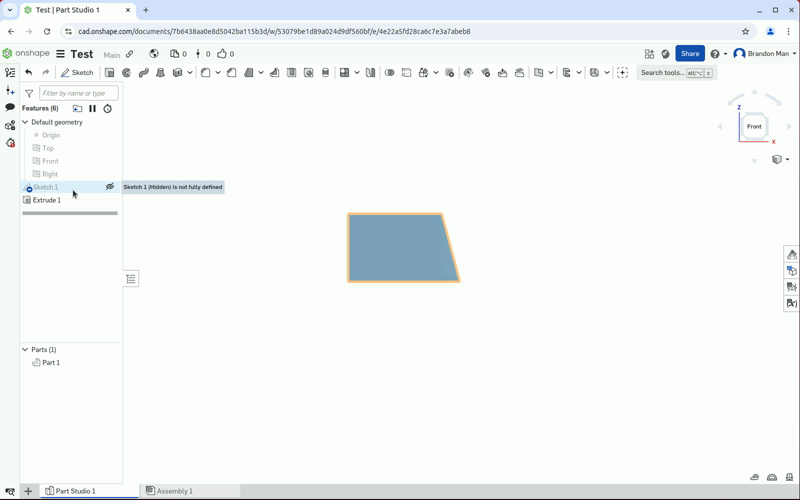
click(73, 189)
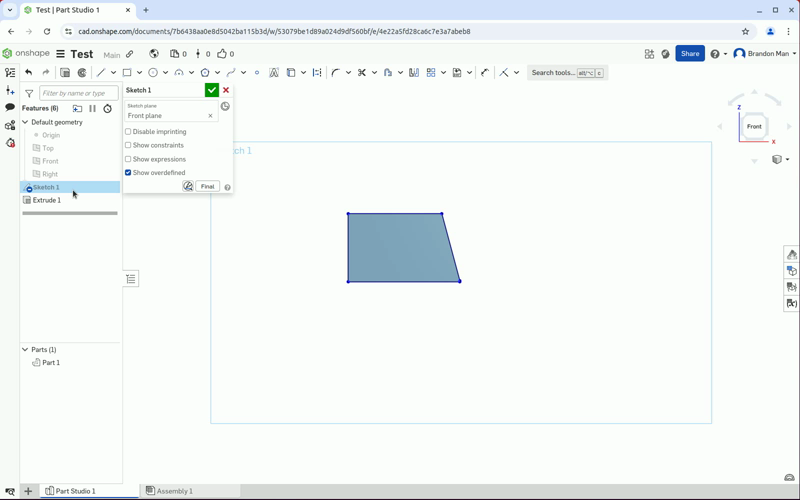
mouse_move(229, 92)
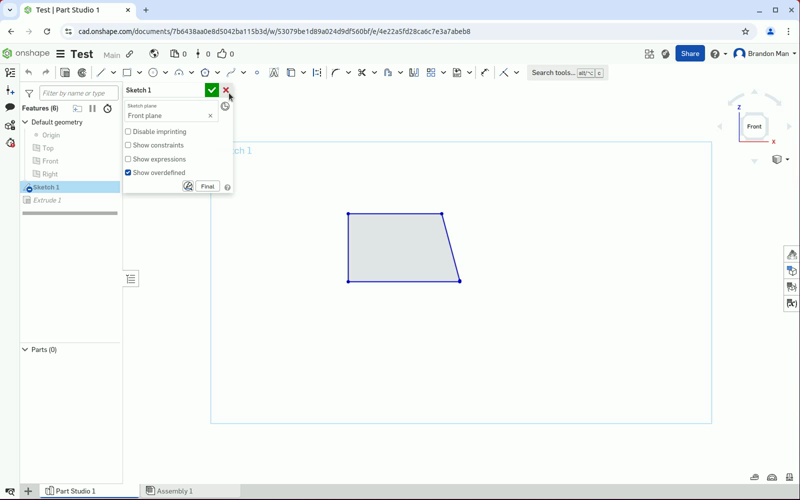
click(229, 92)
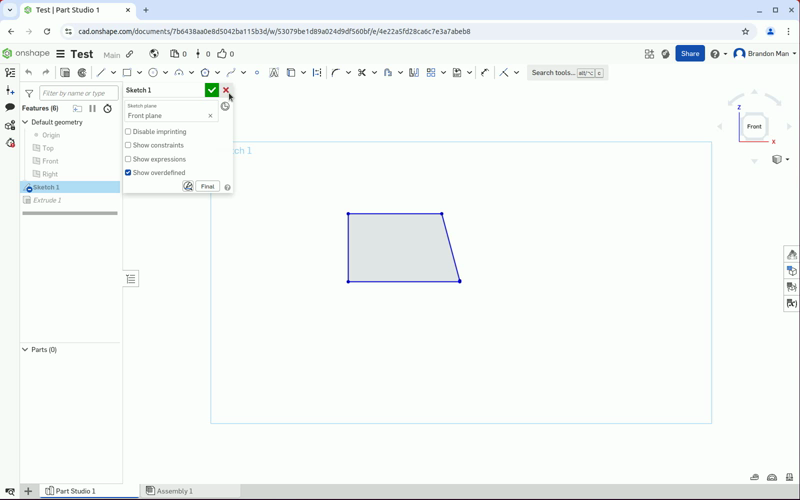
key(shift+s)
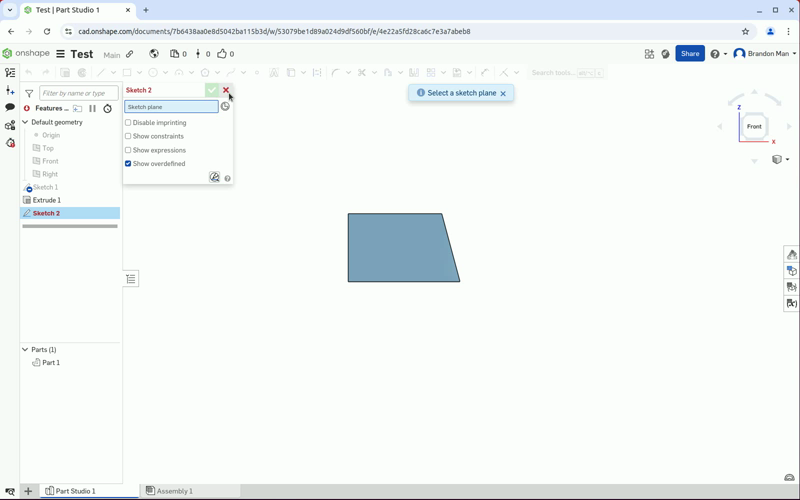
mouse_move(73, 163)
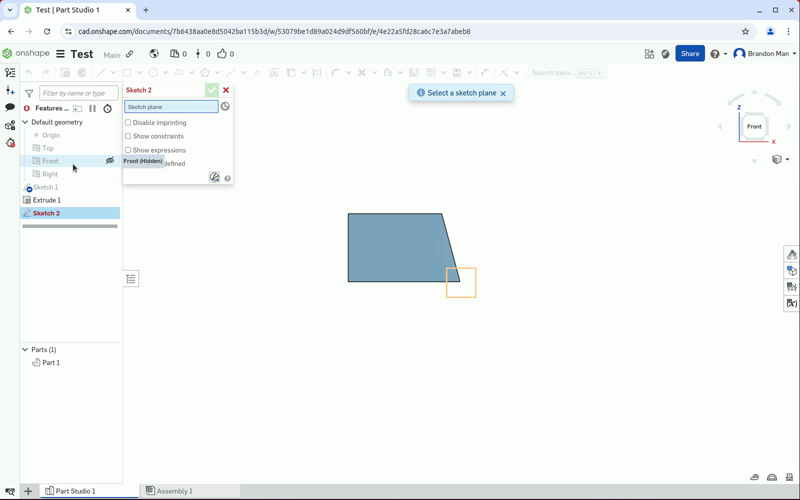
click(73, 163)
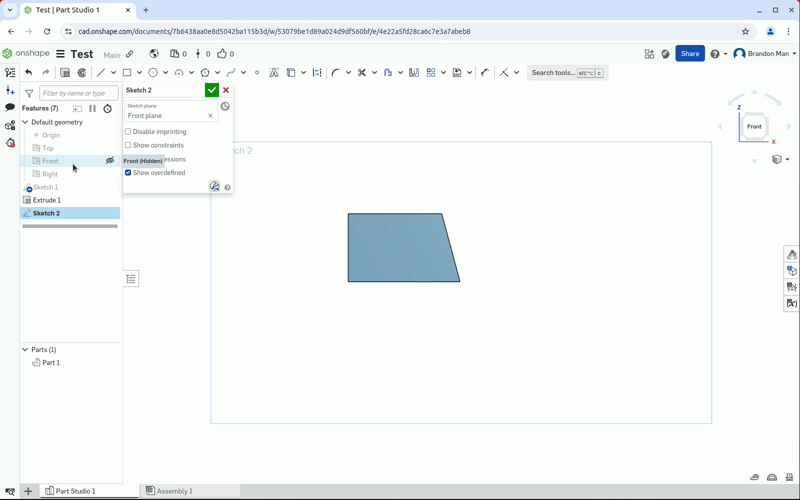
mouse_move(73, 352)
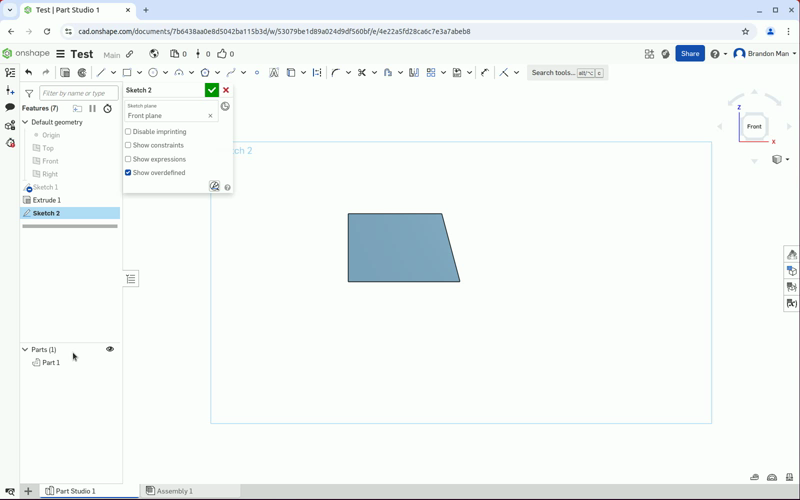
key(y)
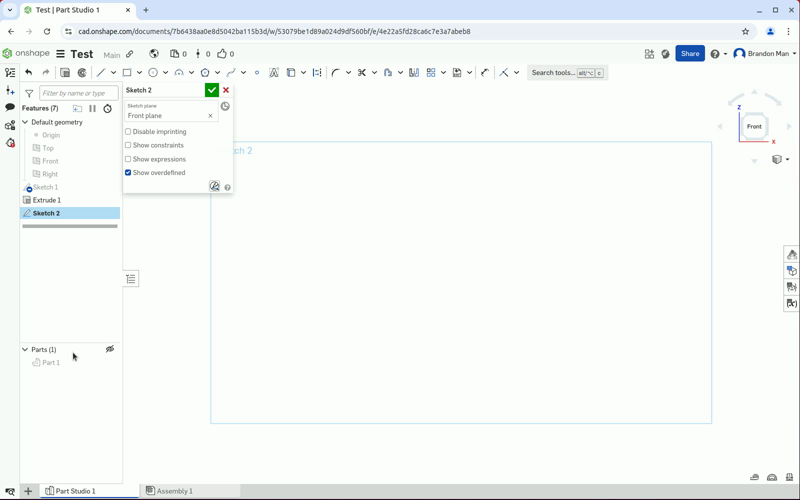
key(l)
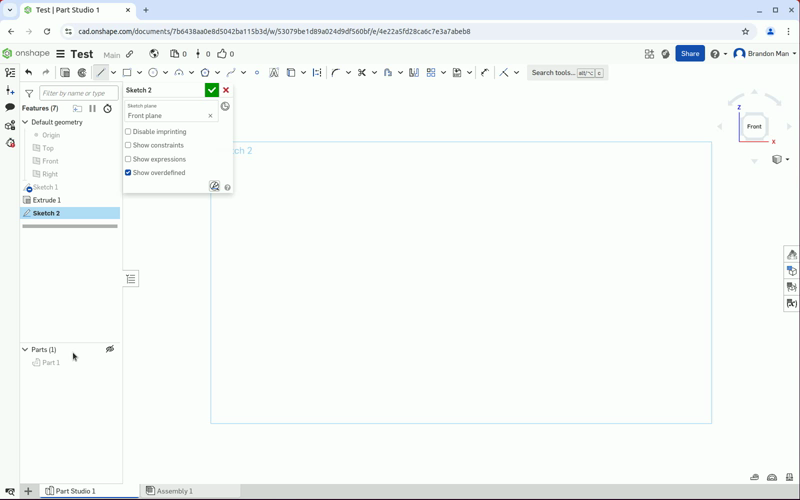
key_down(shift)
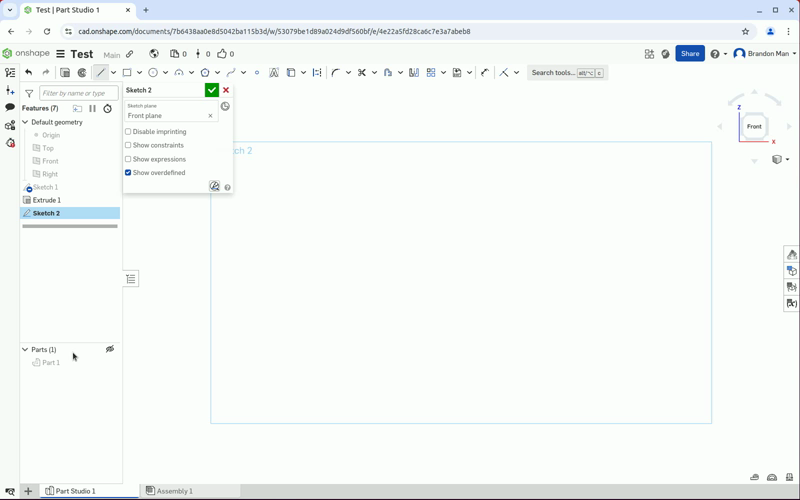
mouse_move(461, 281)
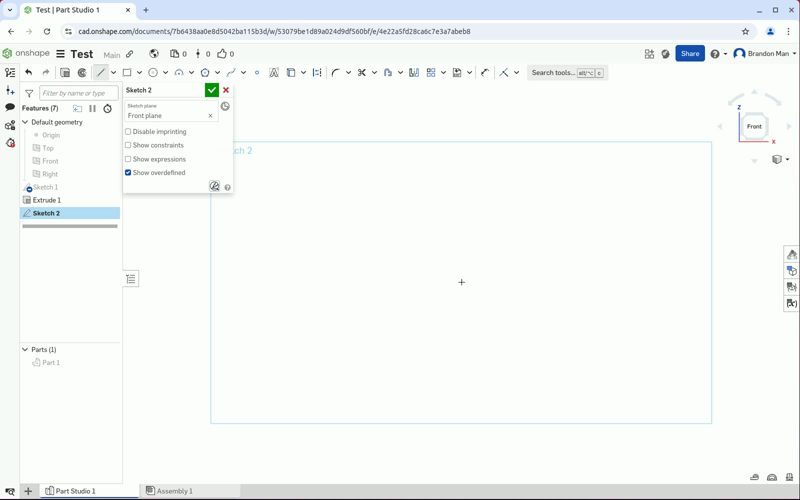
click(461, 281)
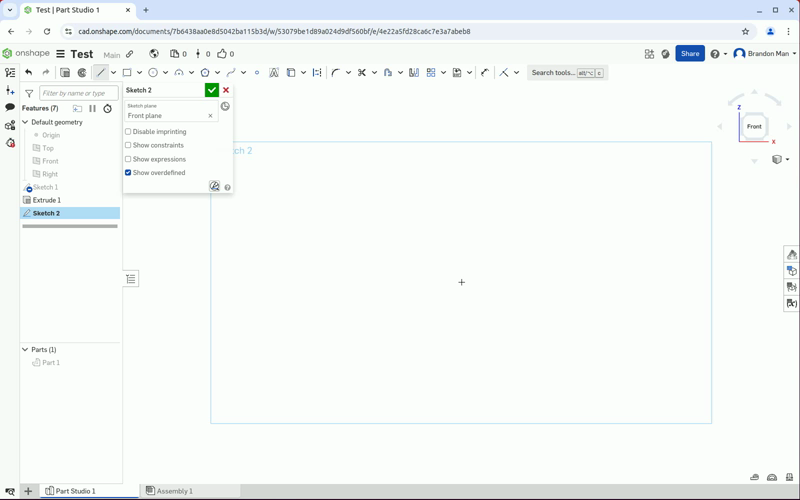
key_up(shift)
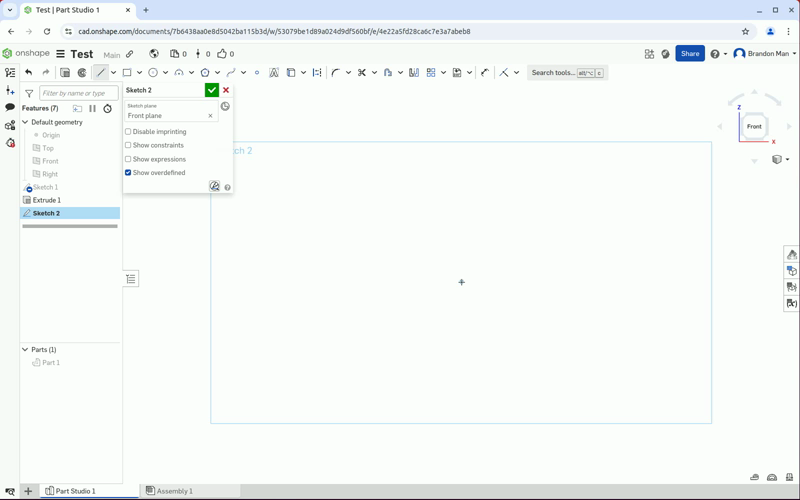
key_down(shift)
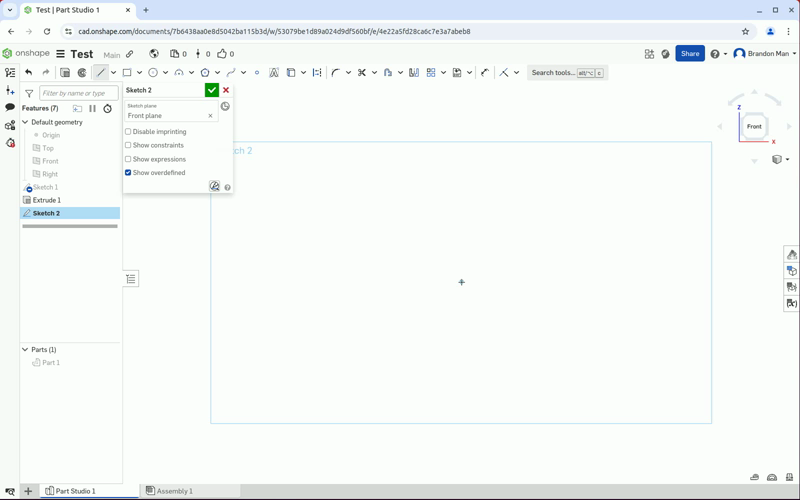
mouse_move(573, 281)
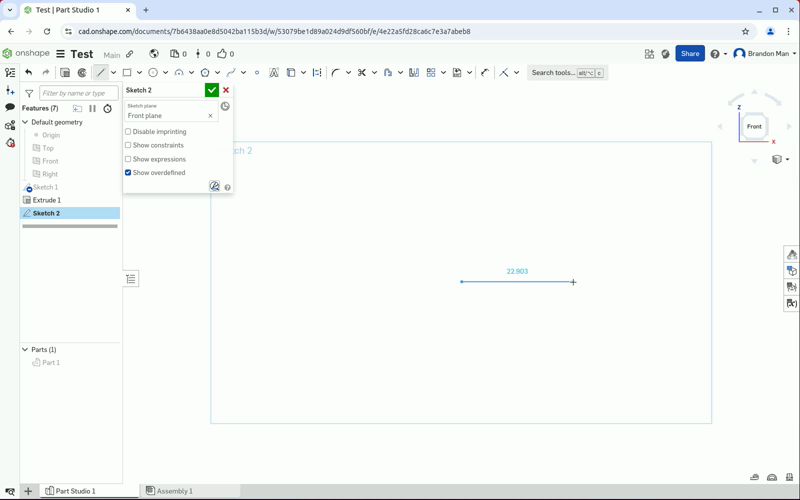
click(573, 281)
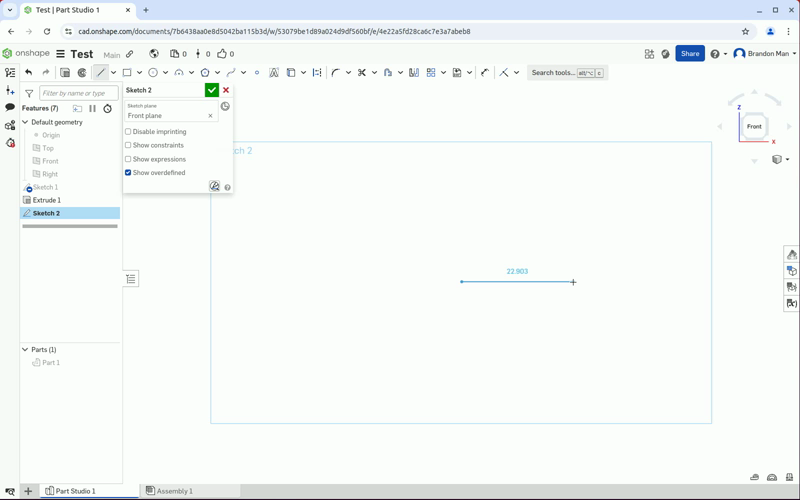
key_up(shift)
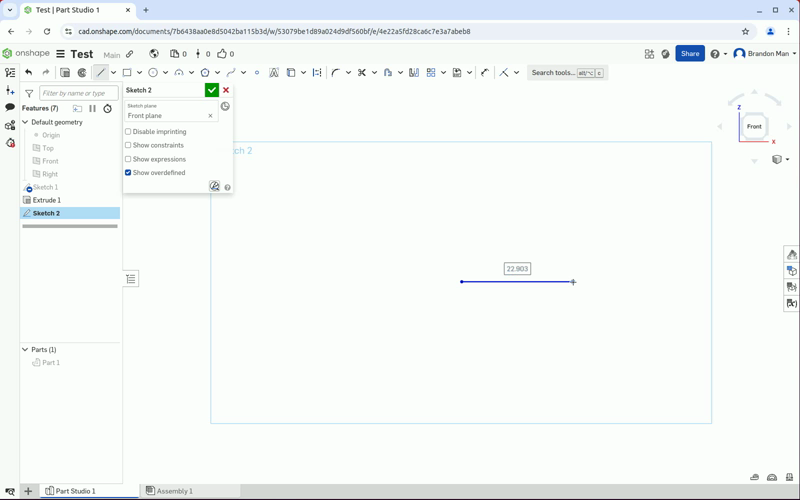
key_down(shift)
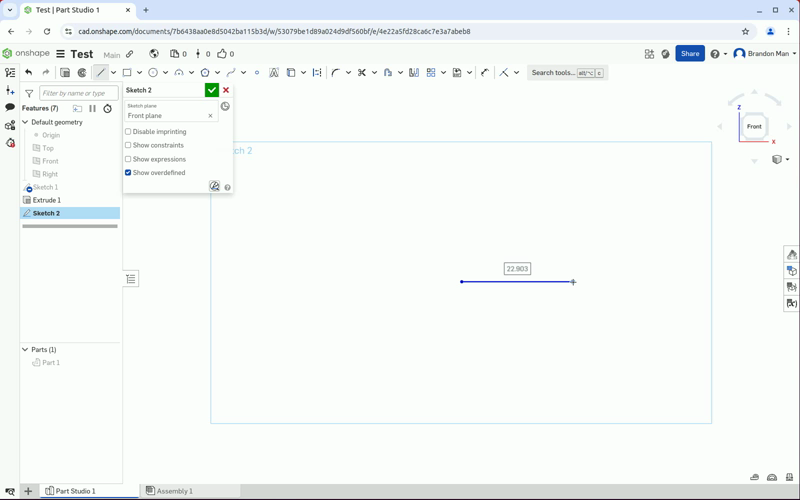
mouse_move(573, 213)
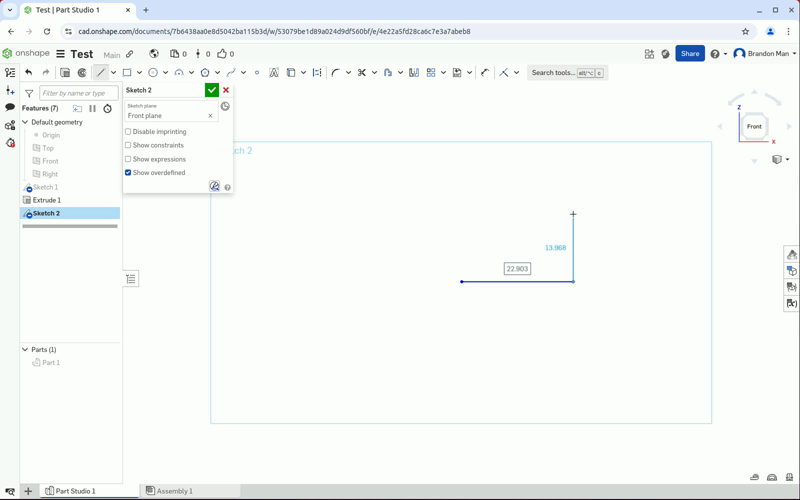
click(573, 213)
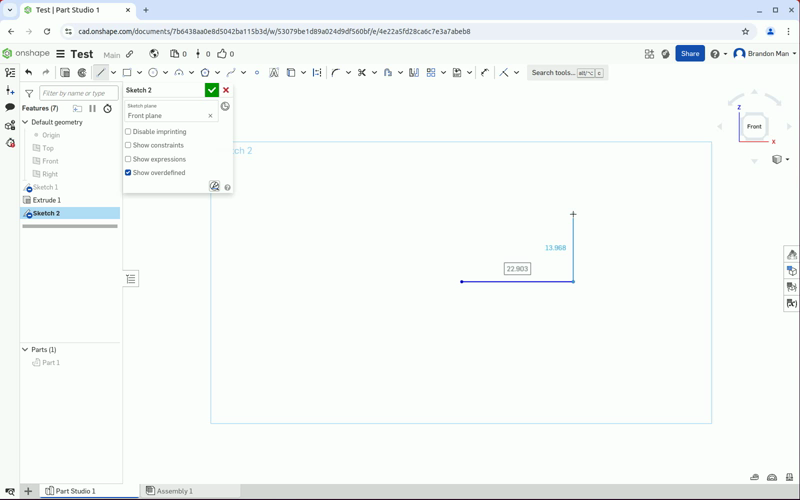
key_up(shift)
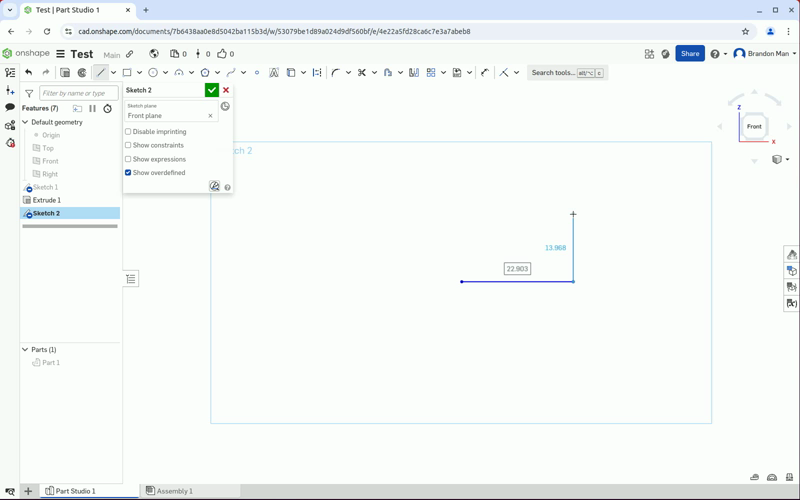
key_down(shift)
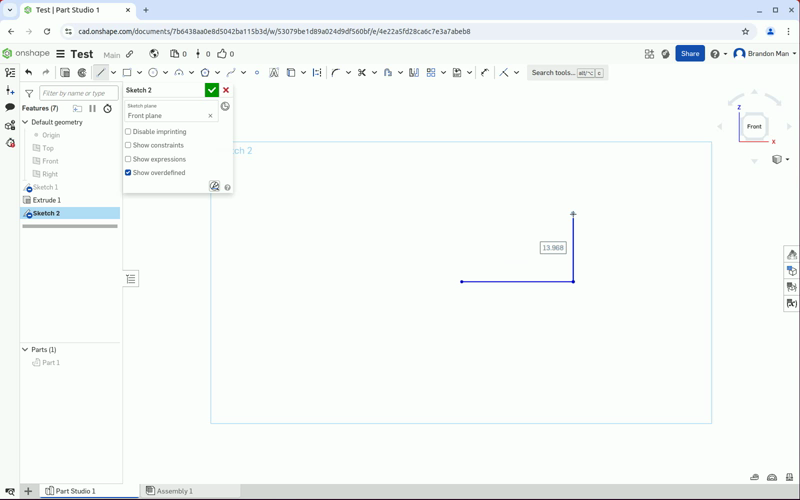
mouse_move(479, 213)
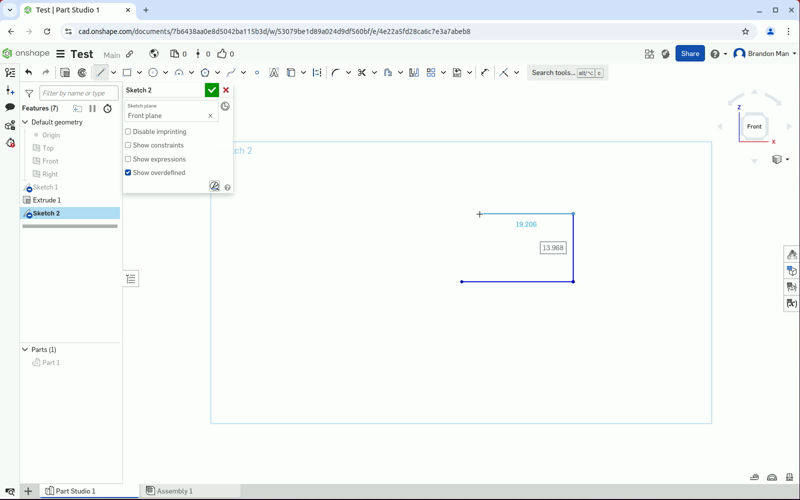
click(479, 213)
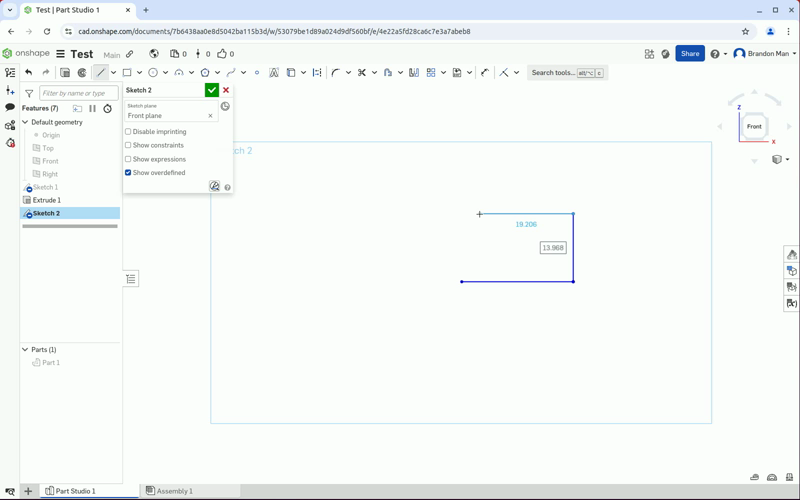
key_up(shift)
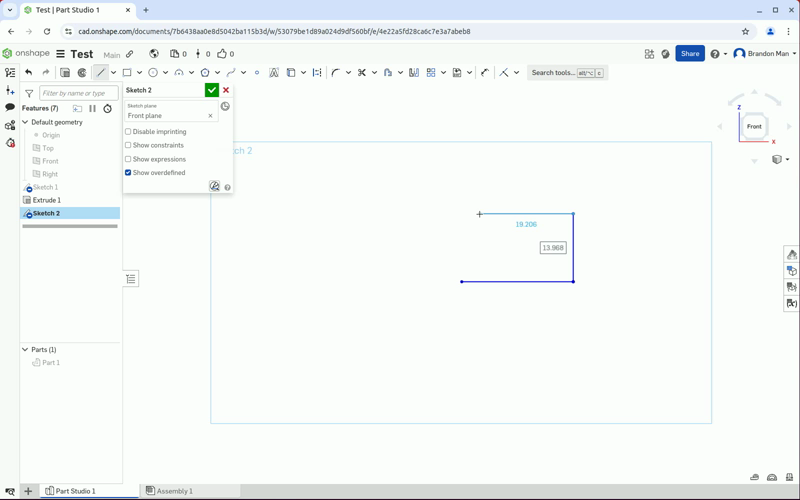
key_down(shift)
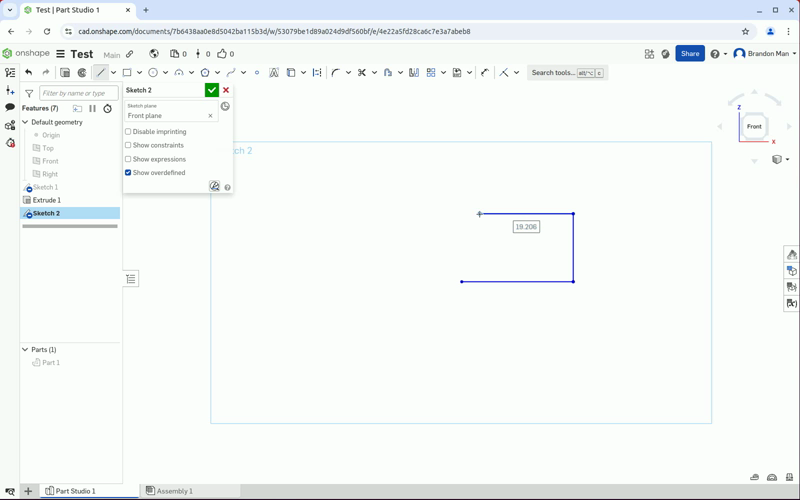
mouse_move(461, 280)
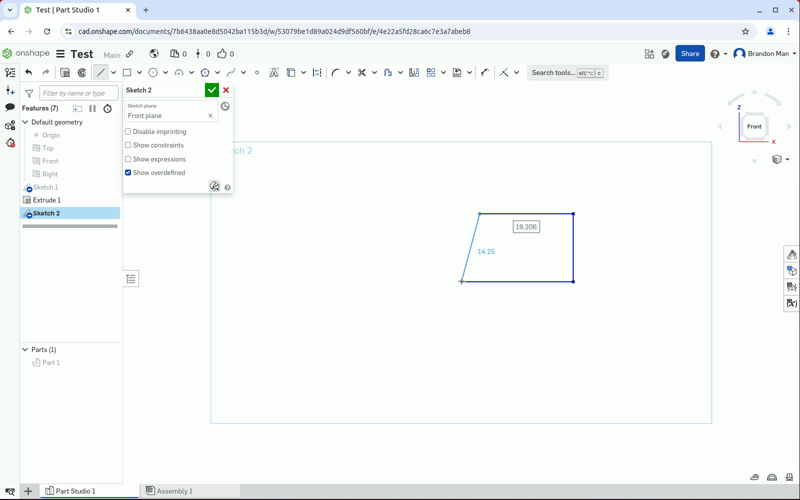
scroll(6)
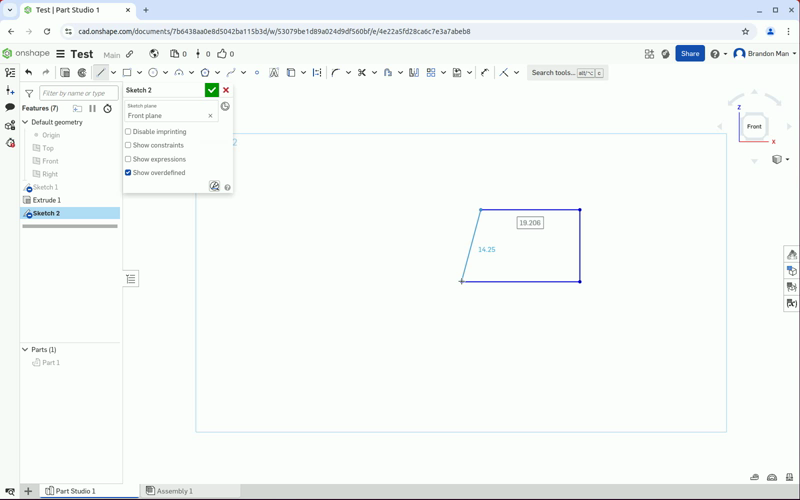
scroll(6)
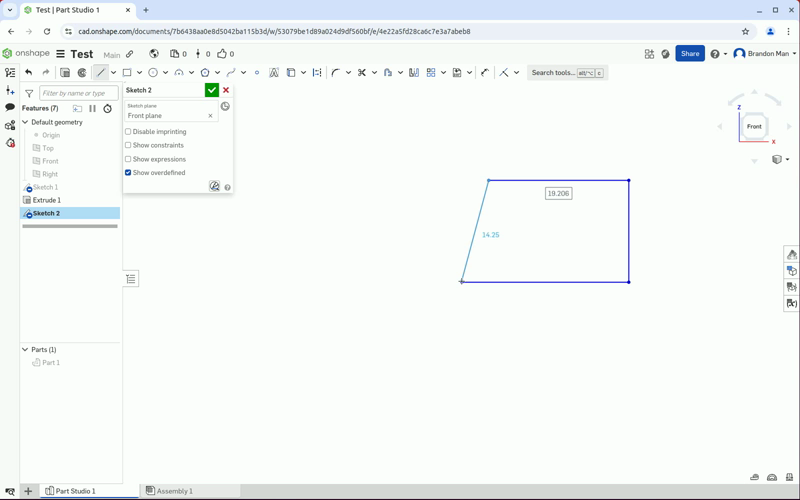
scroll(6)
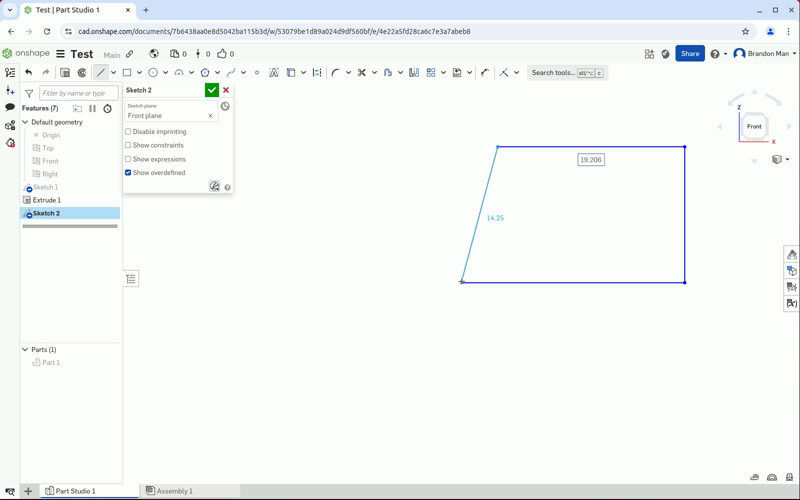
scroll(6)
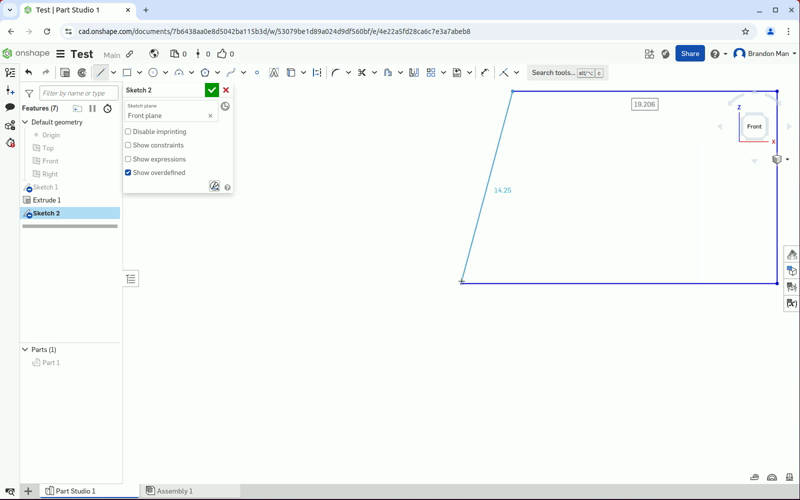
scroll(6)
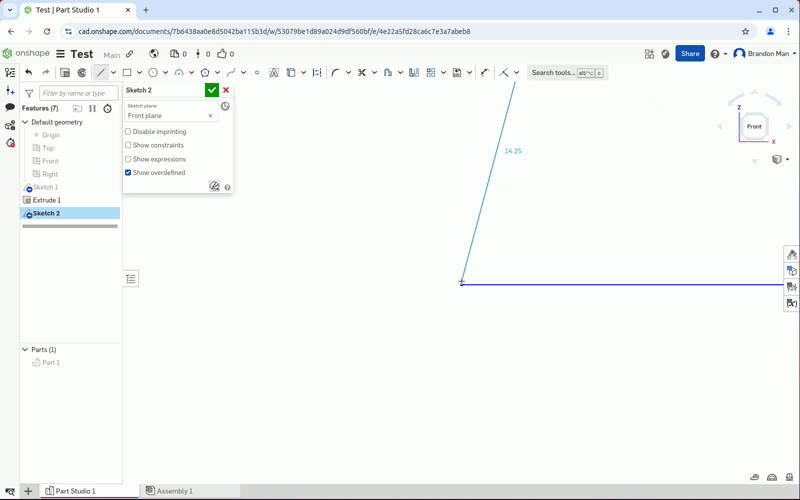
scroll(6)
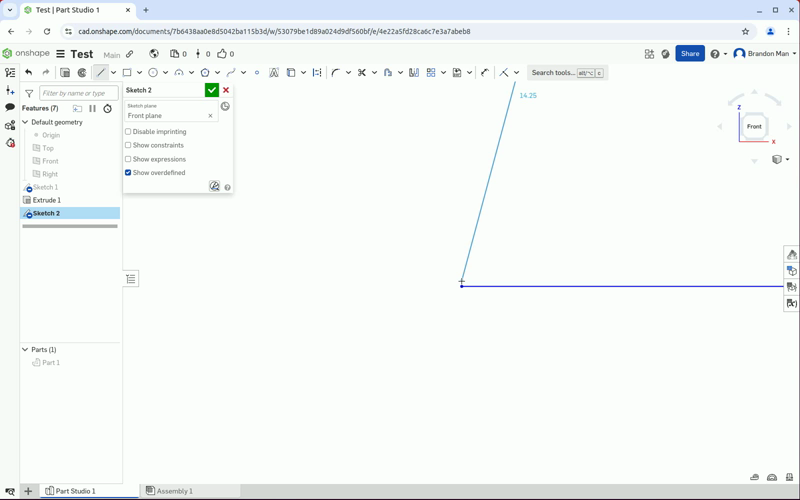
scroll(6)
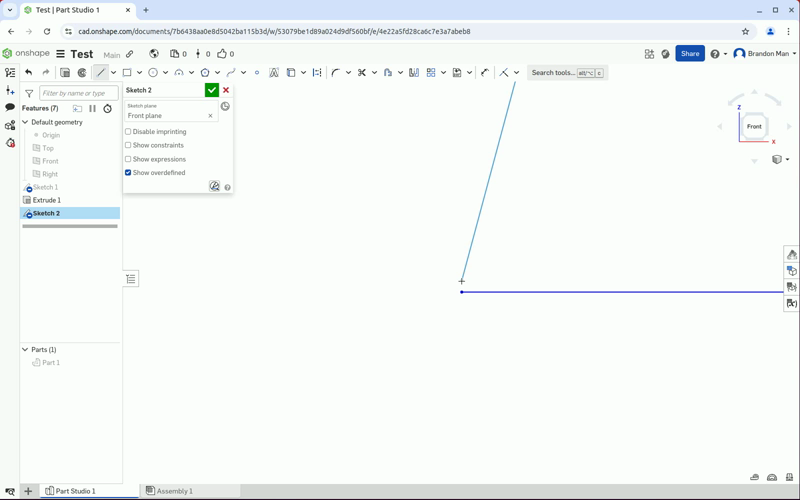
click(461, 280)
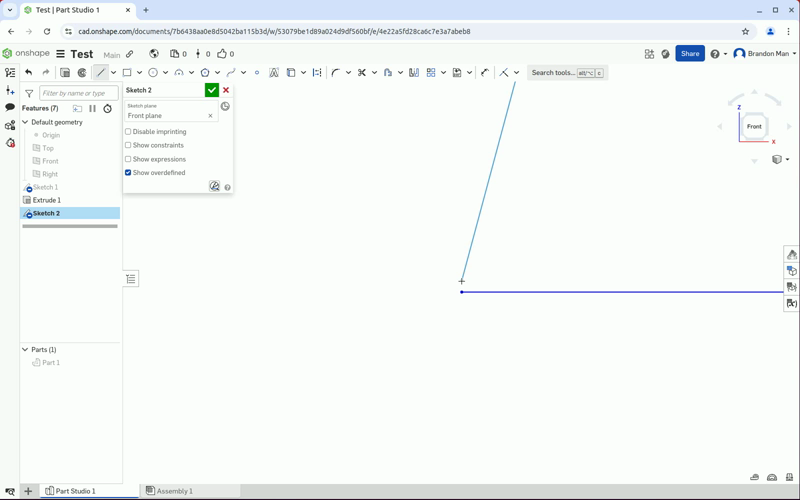
scroll(-6)
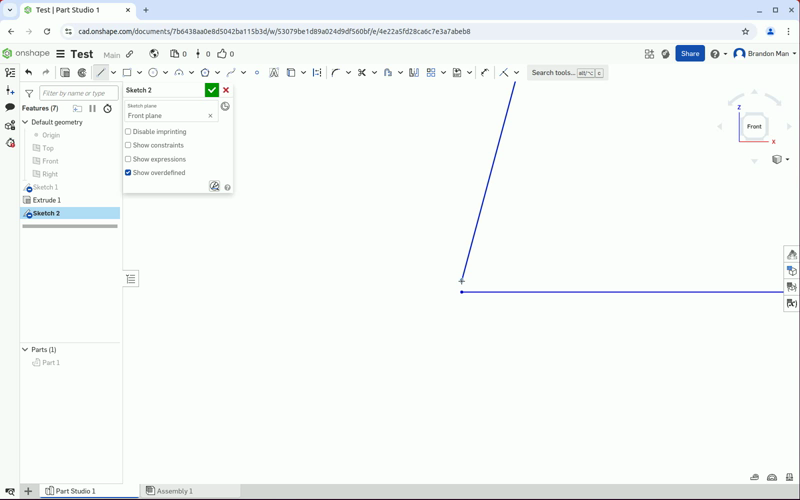
scroll(-6)
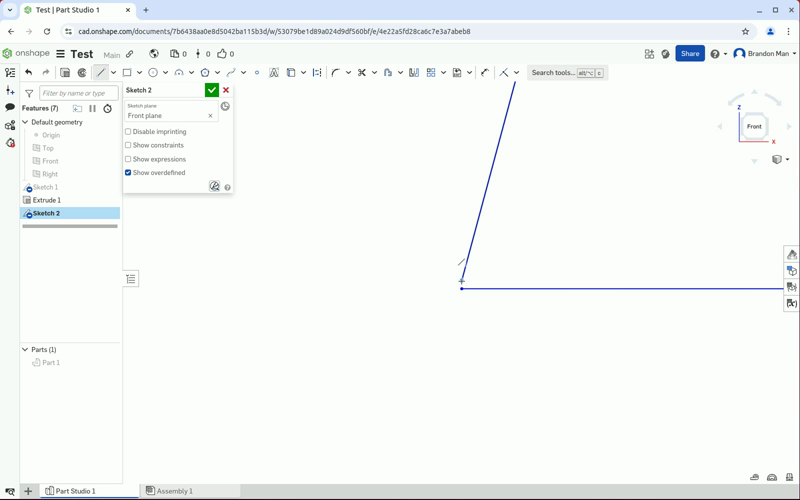
scroll(-6)
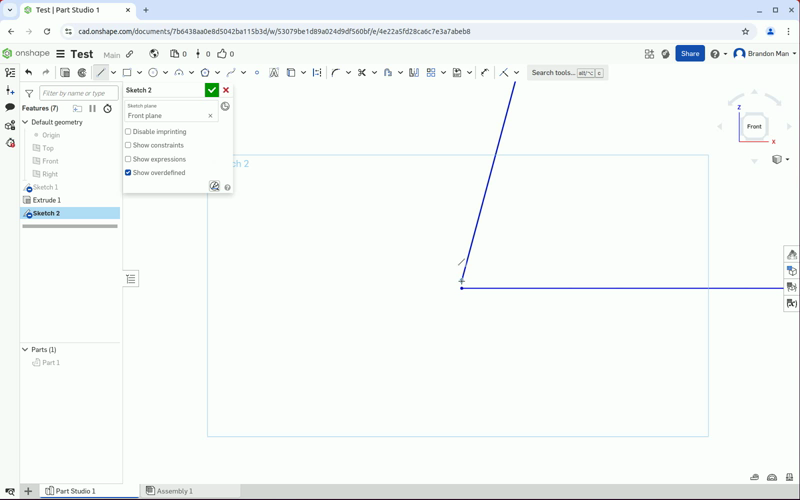
scroll(-6)
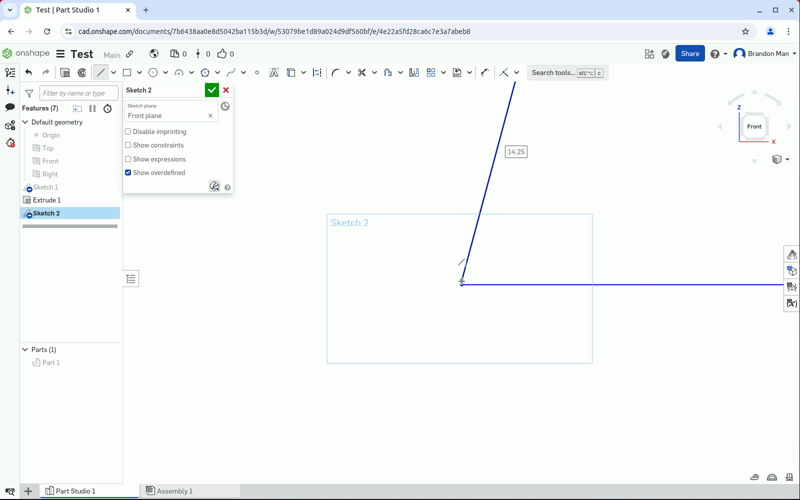
scroll(-6)
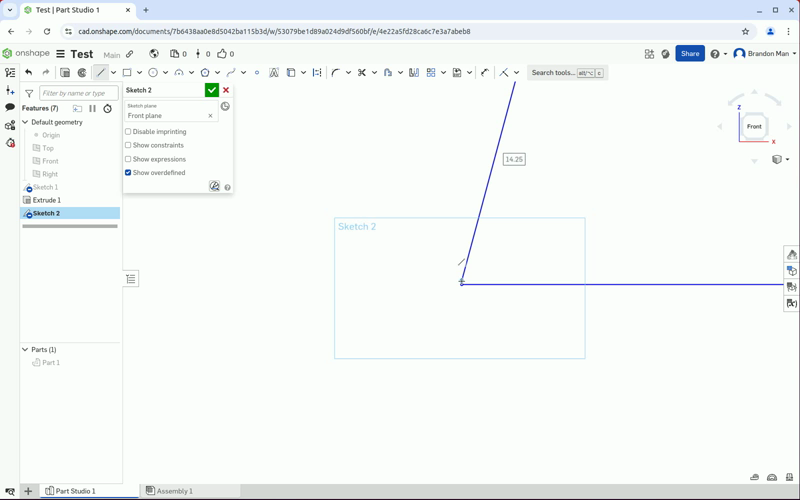
scroll(-6)
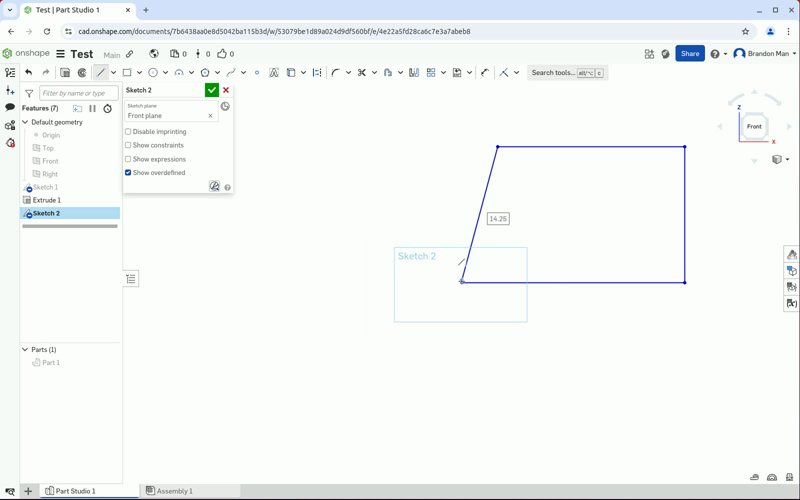
scroll(-6)
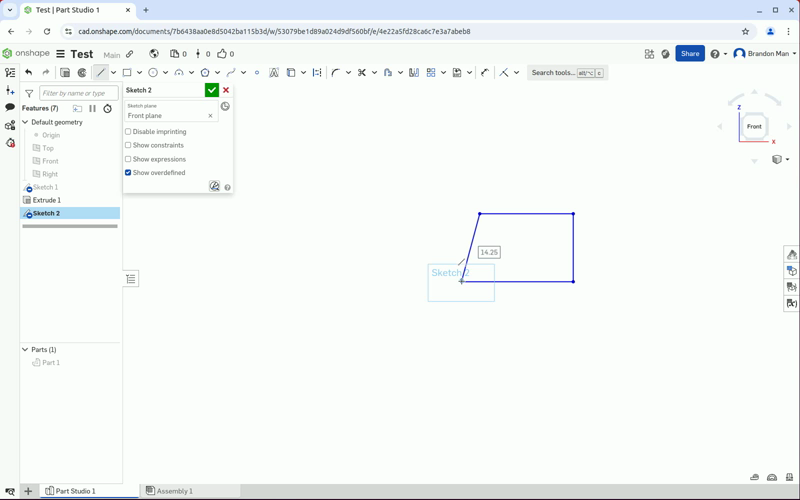
key_up(shift)
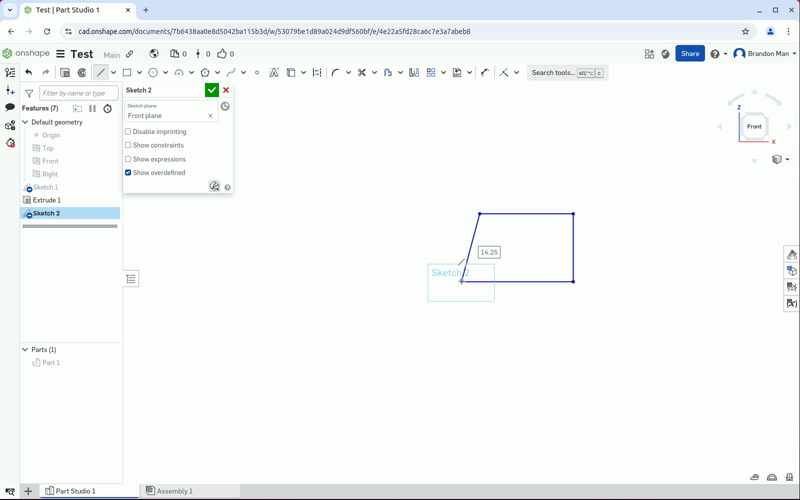
mouse_move(492, 280)
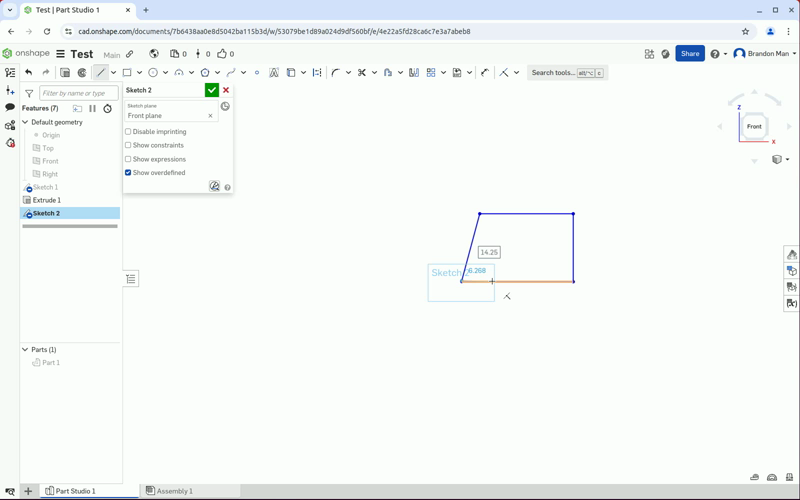
key_down(shift)
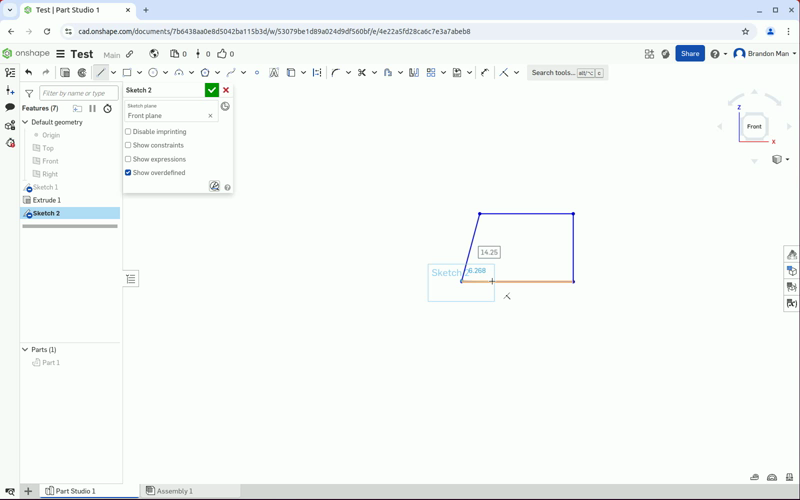
mouse_move(461, 281)
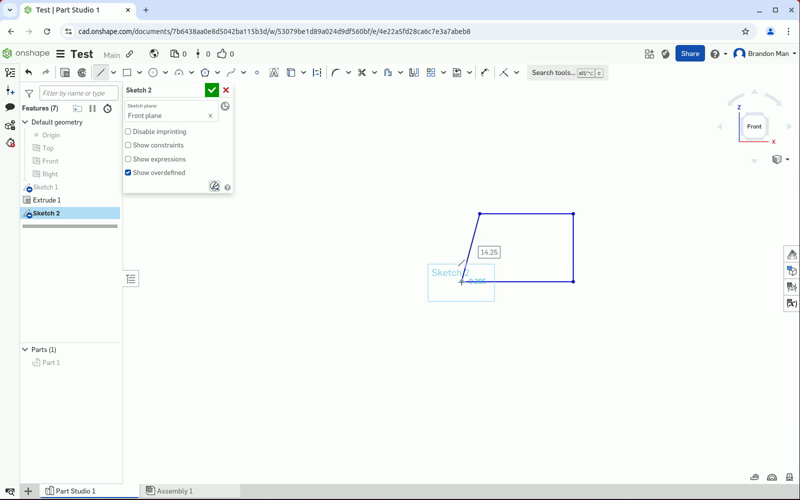
scroll(6)
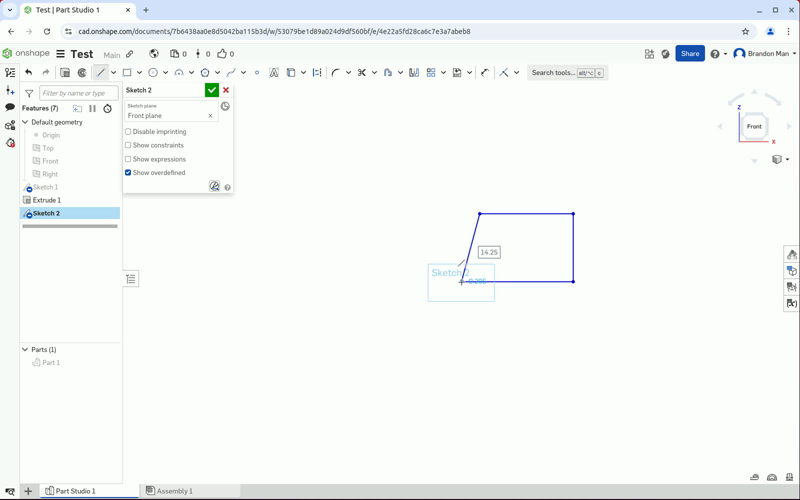
scroll(6)
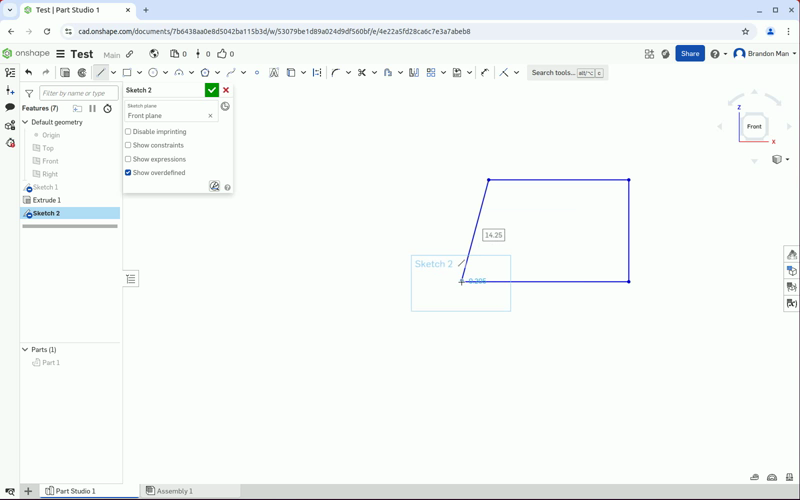
scroll(6)
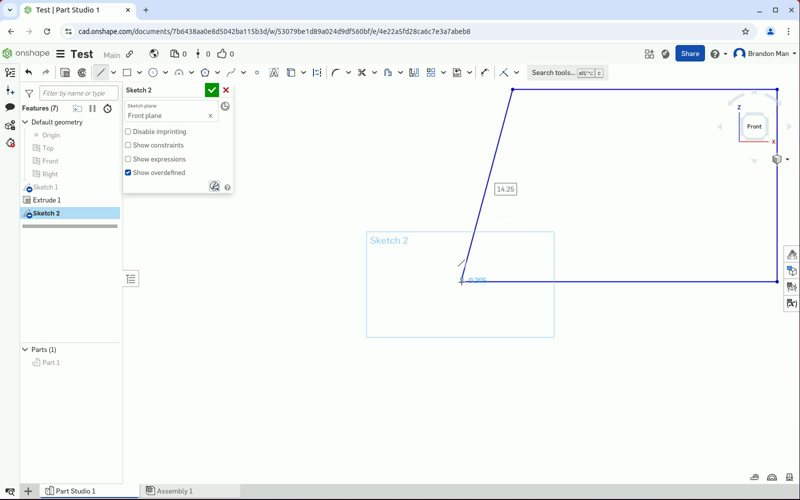
scroll(6)
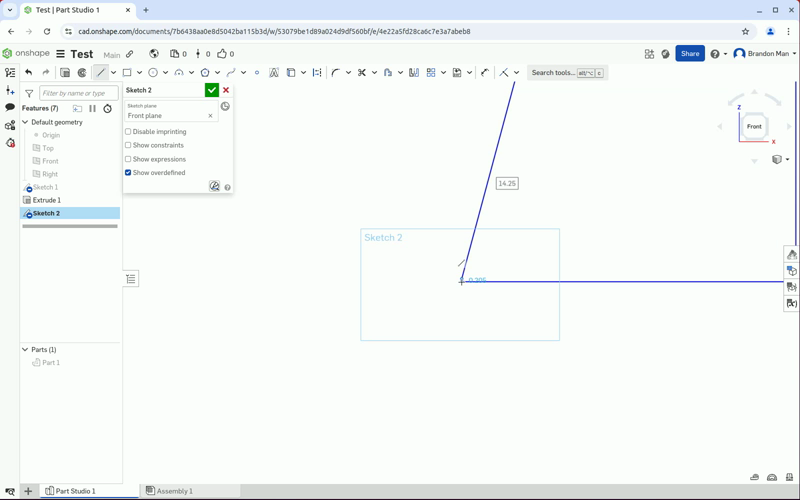
scroll(6)
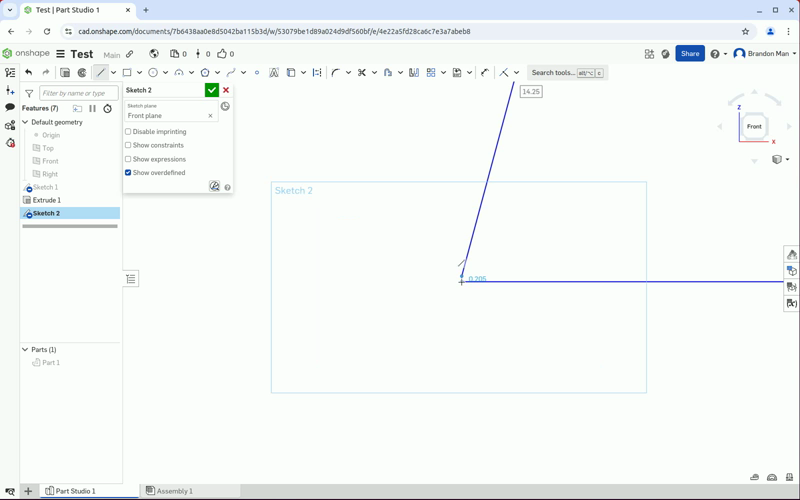
scroll(6)
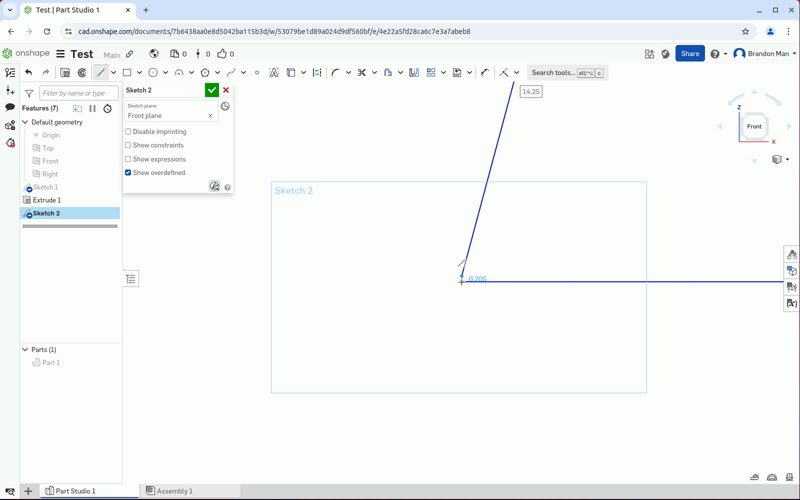
scroll(6)
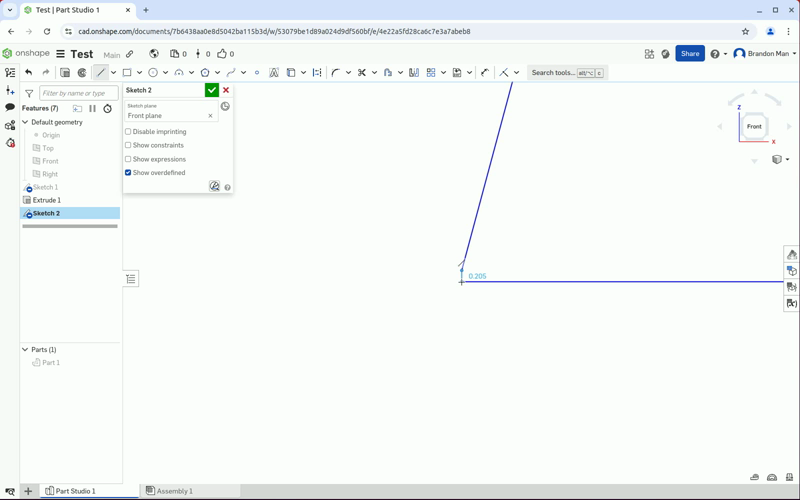
key_up(shift)
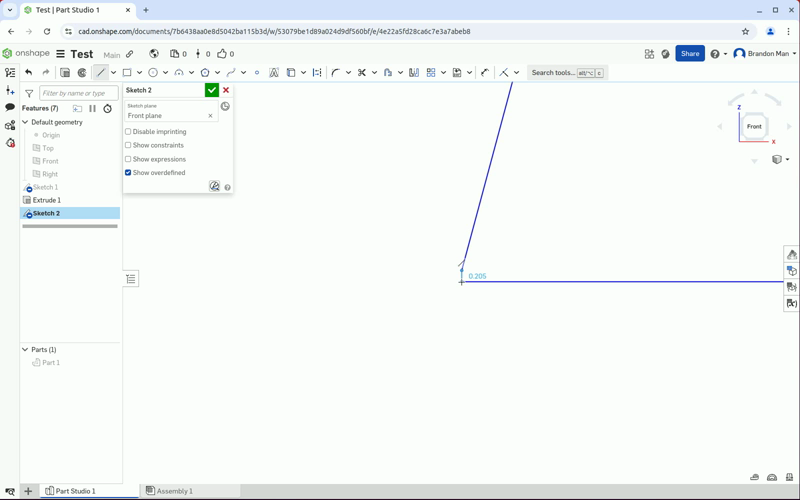
click(461, 281)
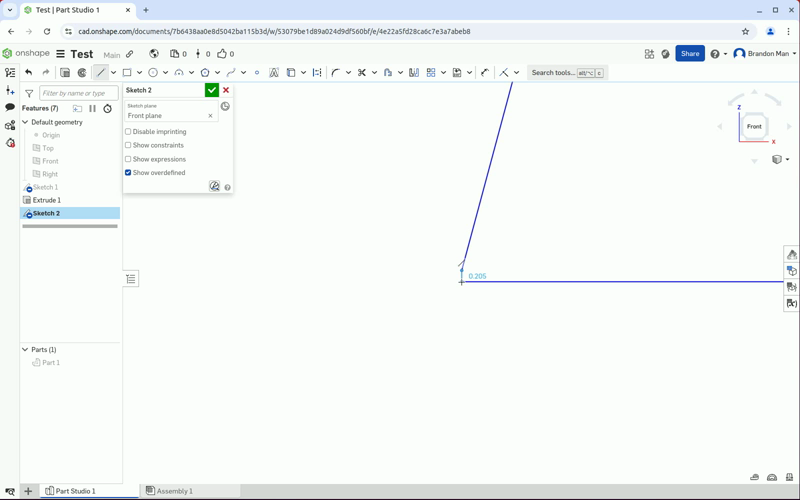
scroll(-6)
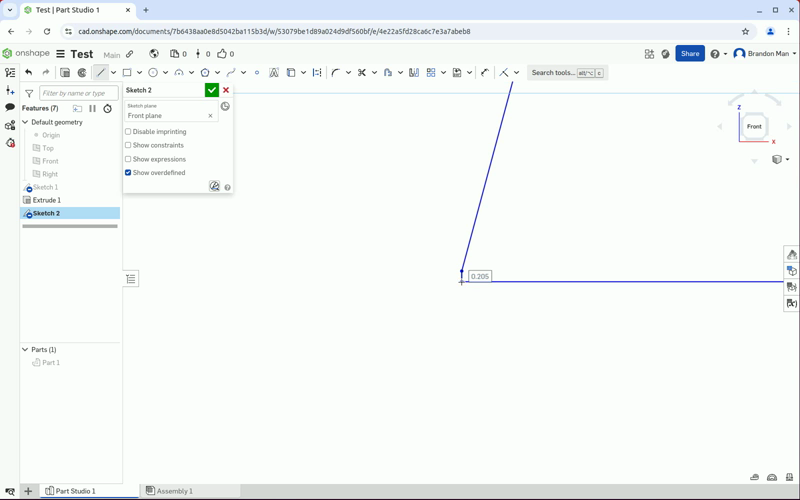
scroll(-6)
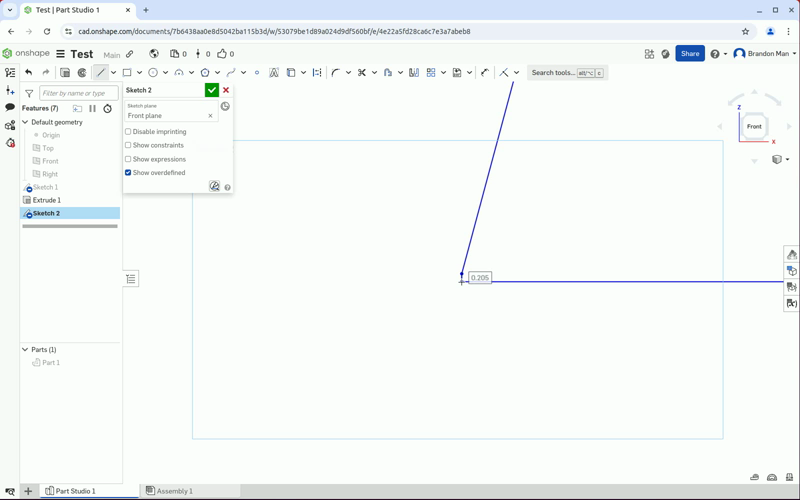
scroll(-6)
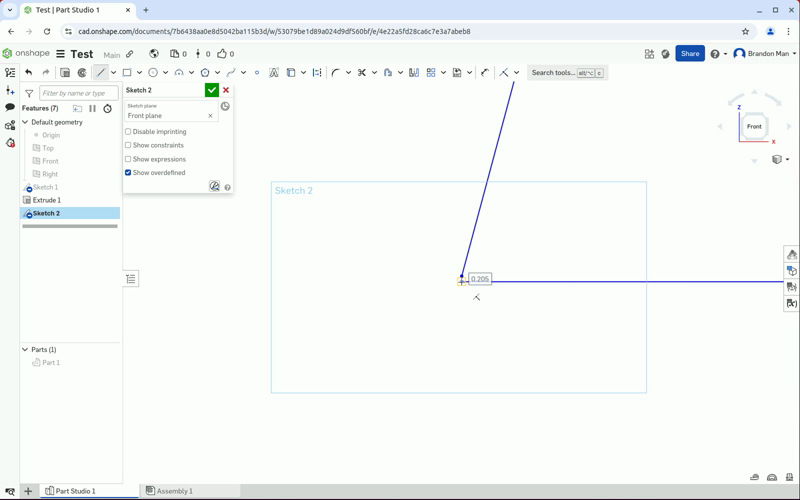
scroll(-6)
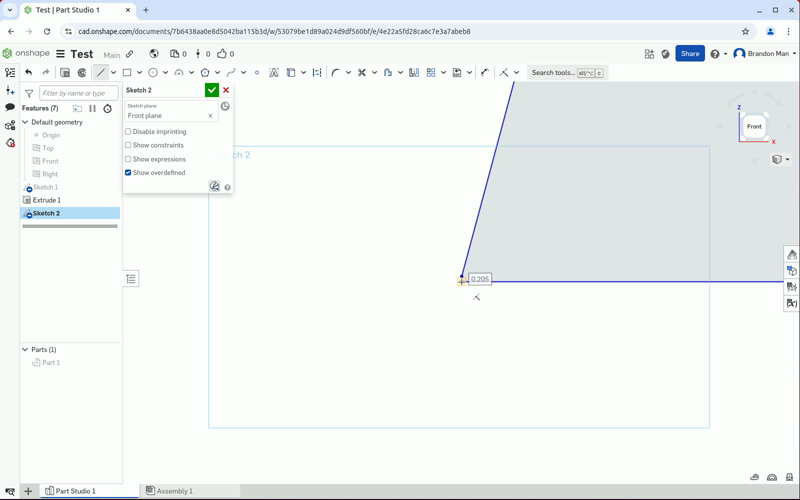
scroll(-6)
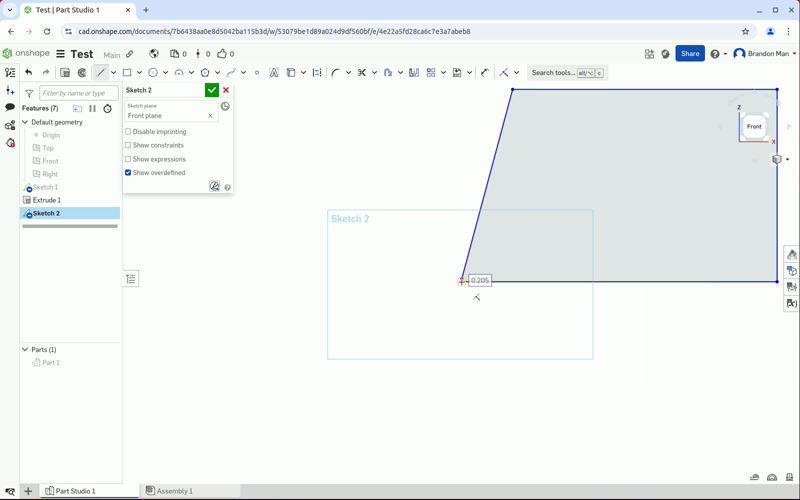
scroll(-6)
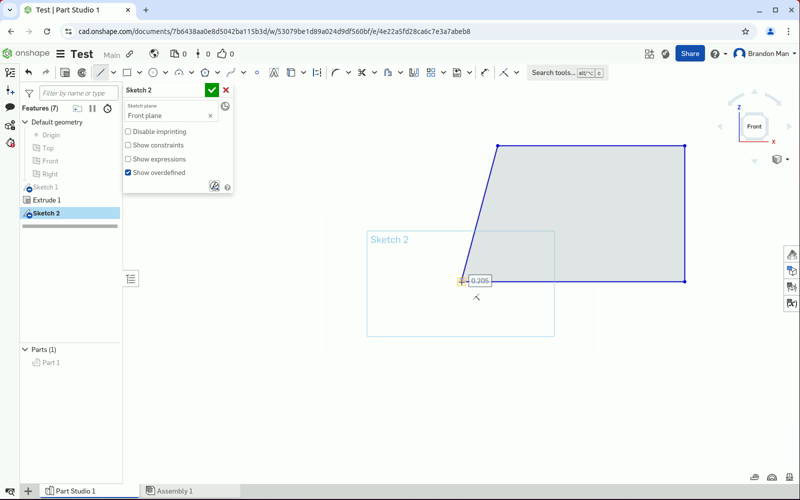
scroll(-6)
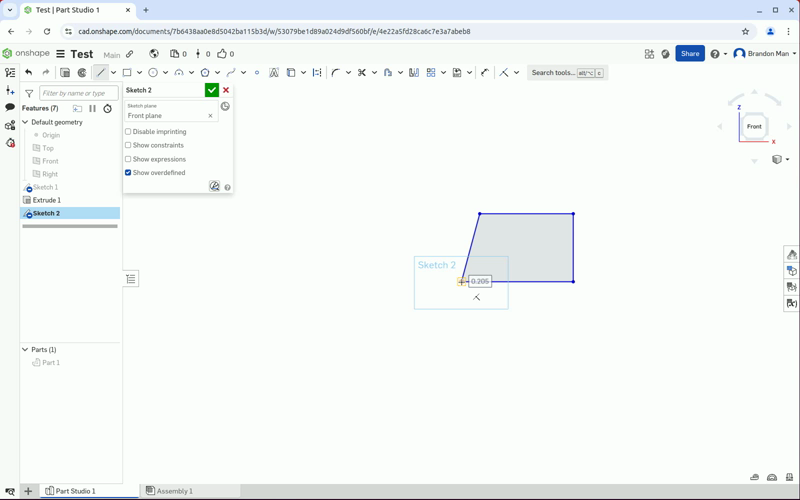
key(esc)
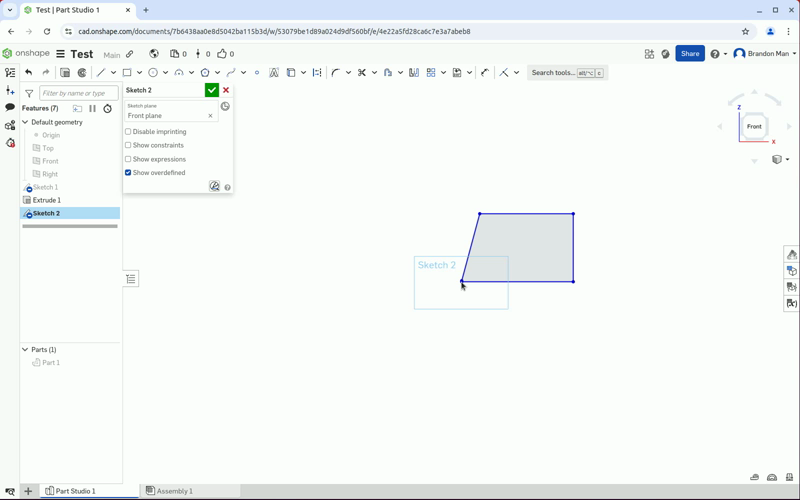
mouse_move(475, 263)
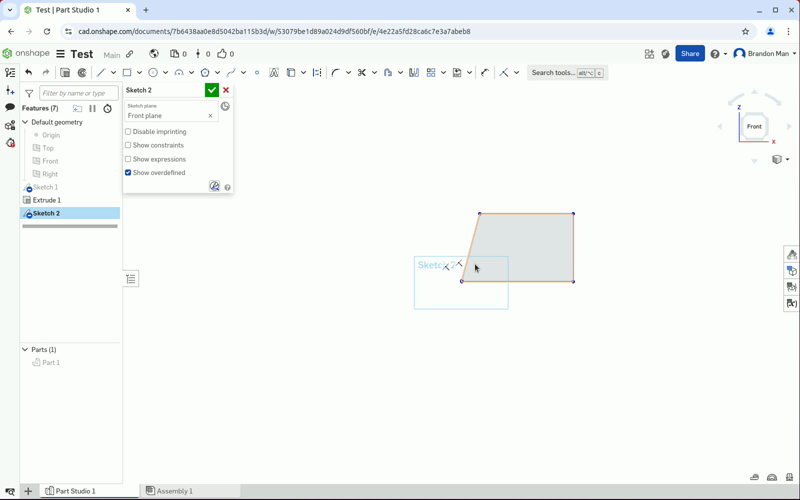
click(475, 263)
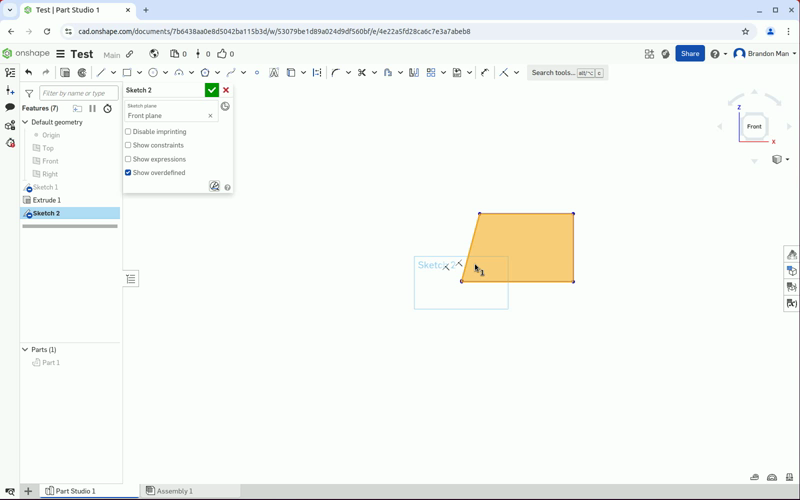
mouse_move(73, 352)
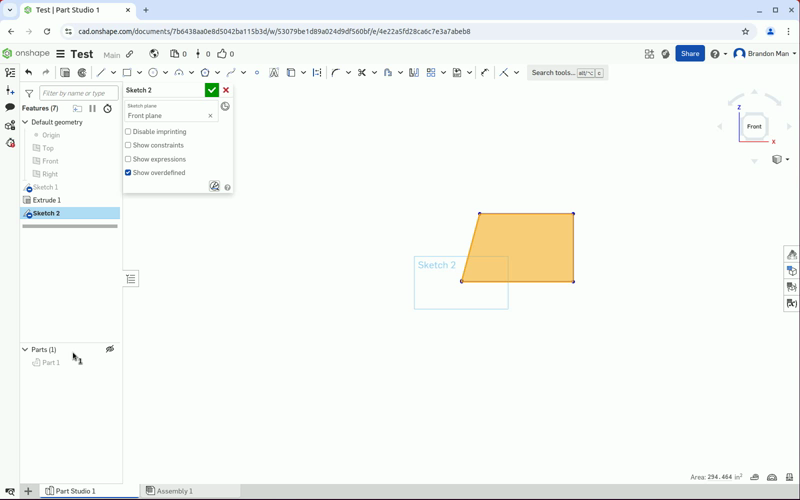
key(shift+y)
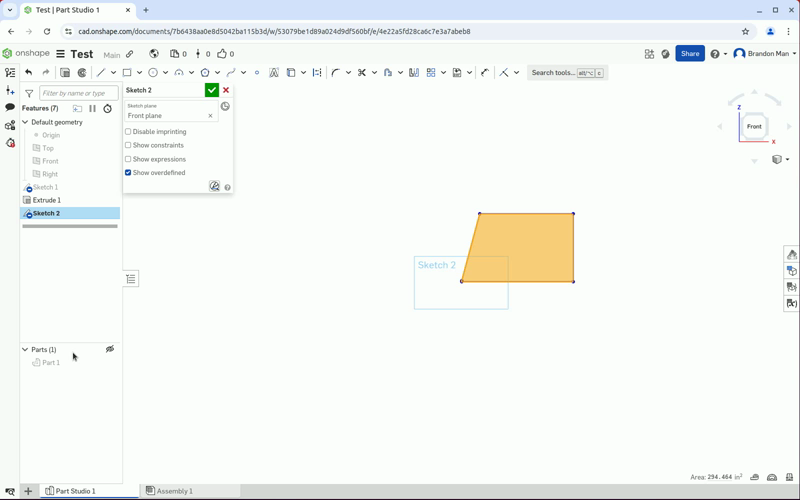
key(shift+e)
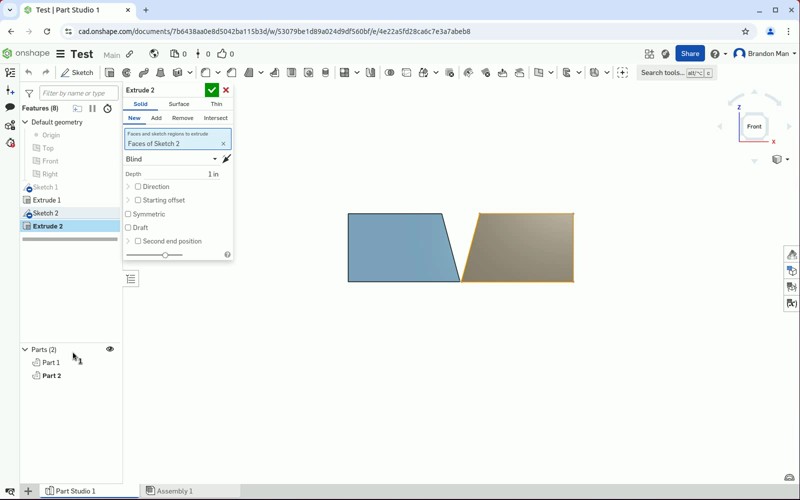
mouse_move(143, 106)
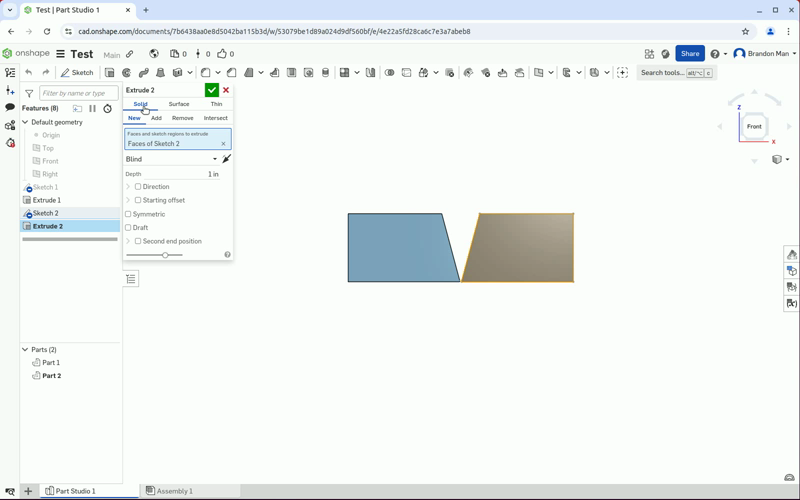
click(143, 106)
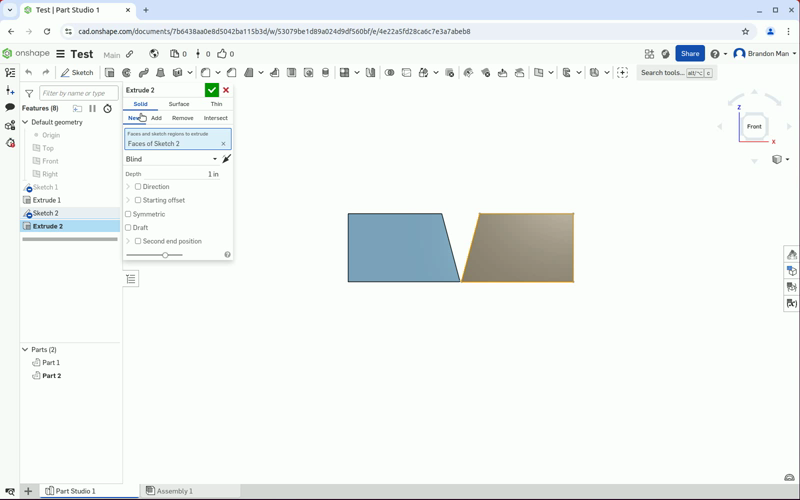
mouse_move(137, 120)
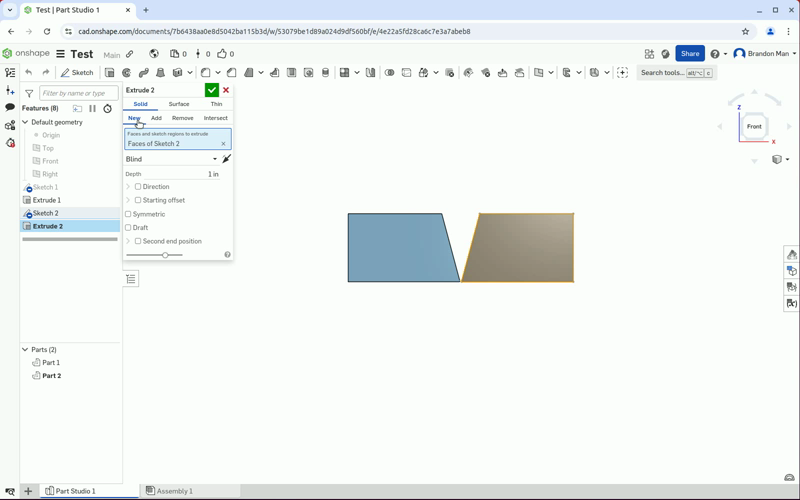
click(137, 120)
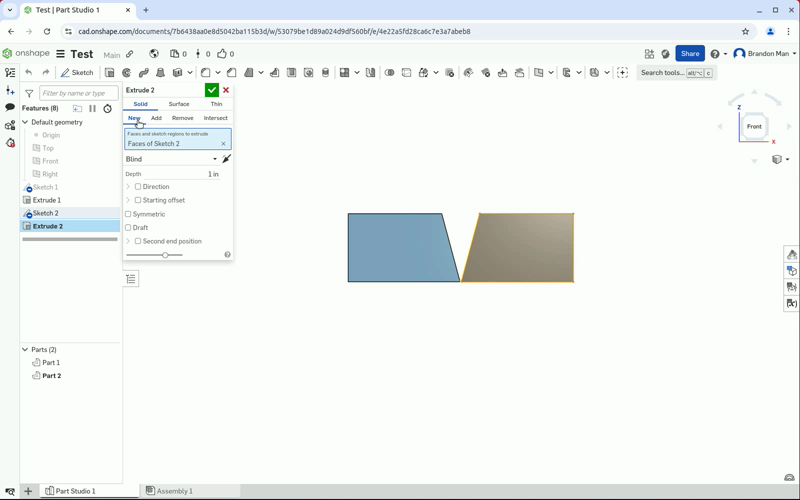
key(tab, 4)
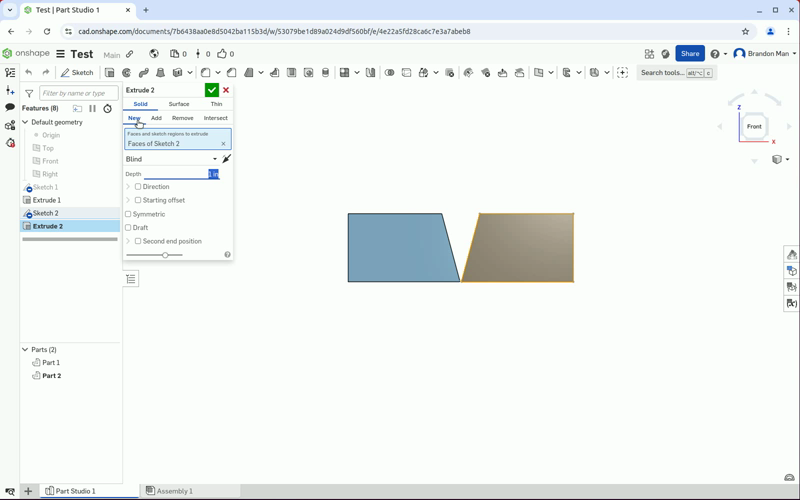
text(23.108)
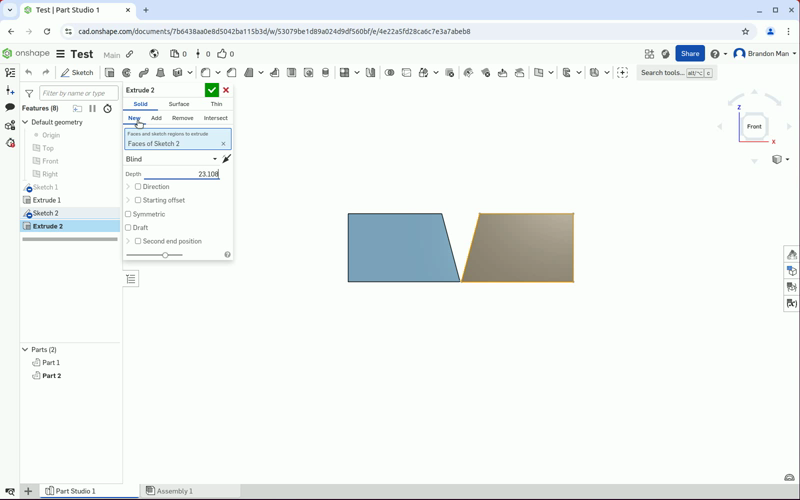
key(enter)
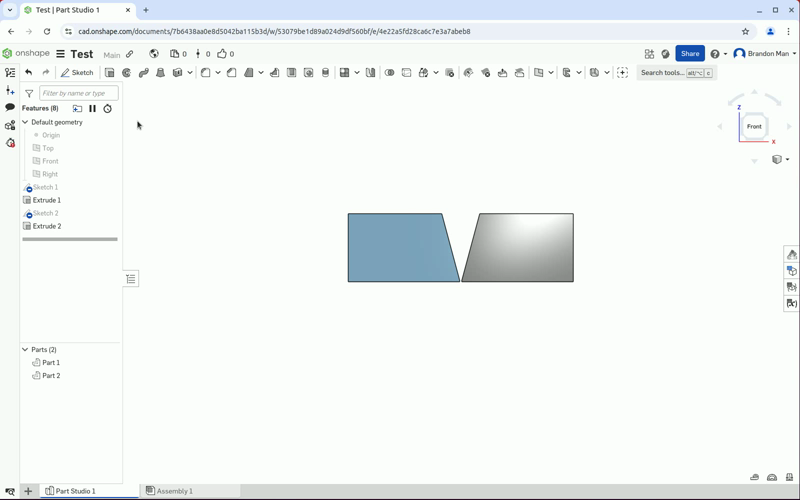
key(shift+h)
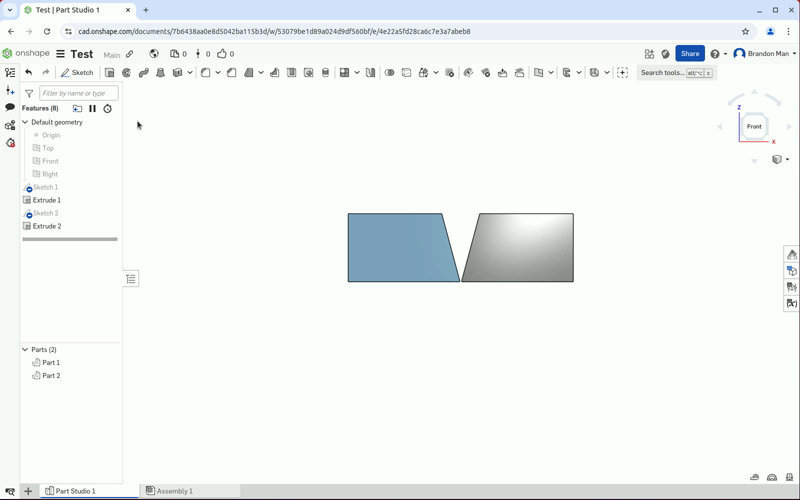
key(shift+h)
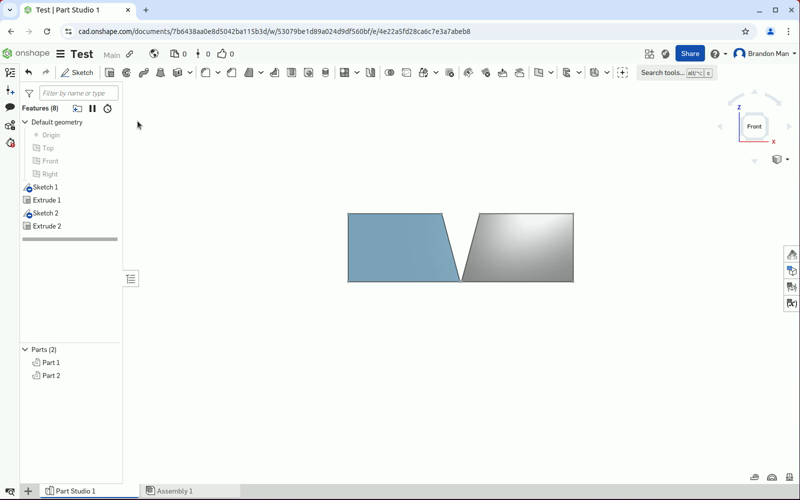
key(shift+7)
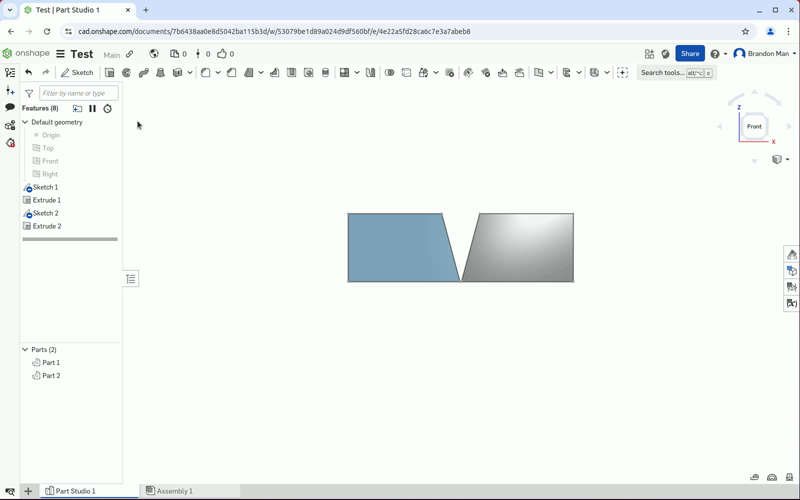
key(left, 2)
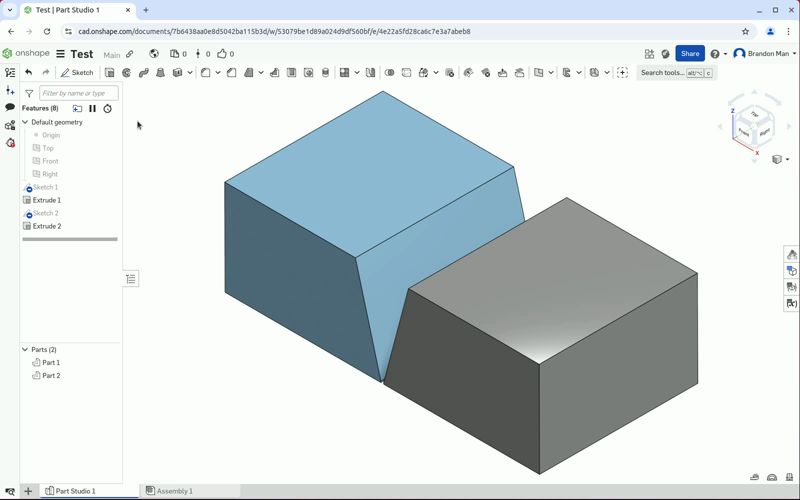
key(down, 2)
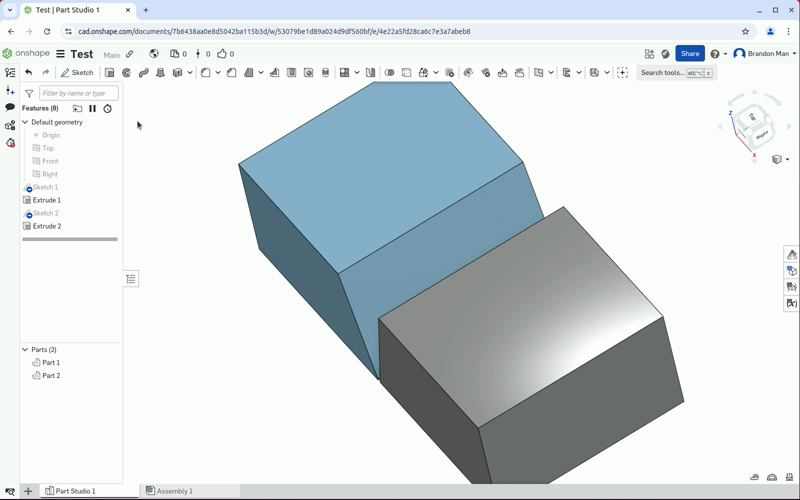
key(up, 2)
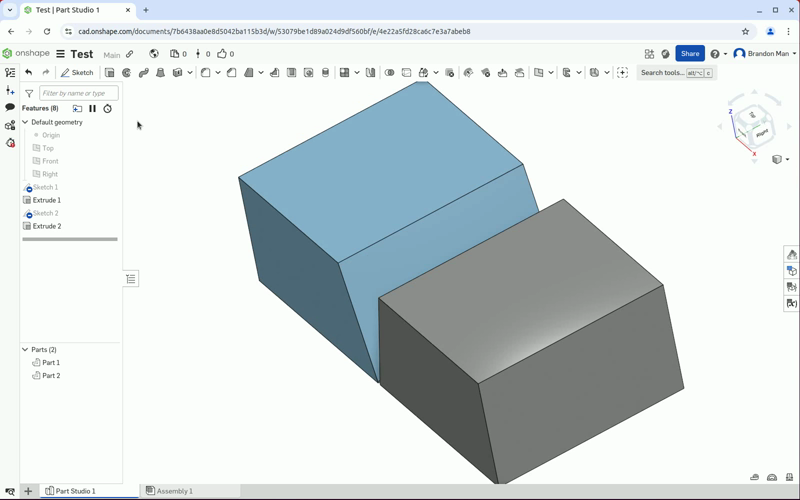
key(right, 2)
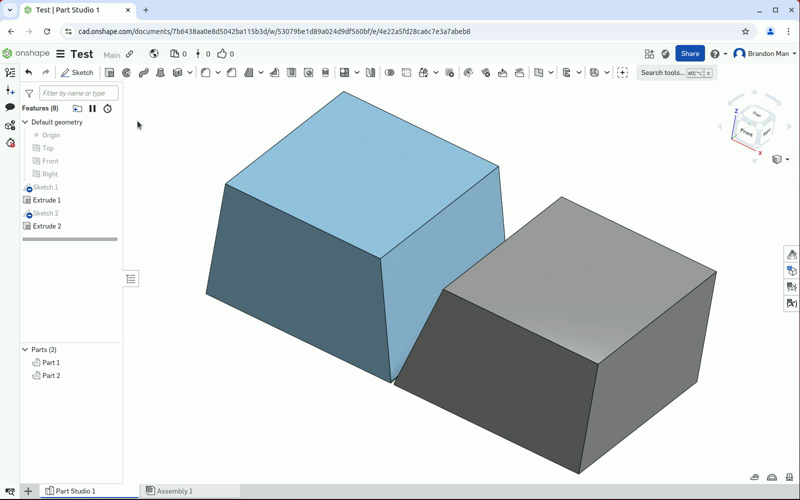
mouse_move(73, 189)
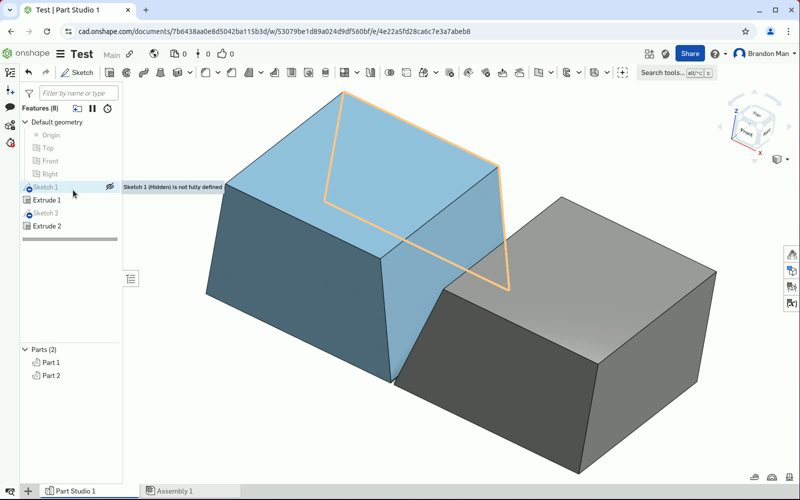
click(73, 189)